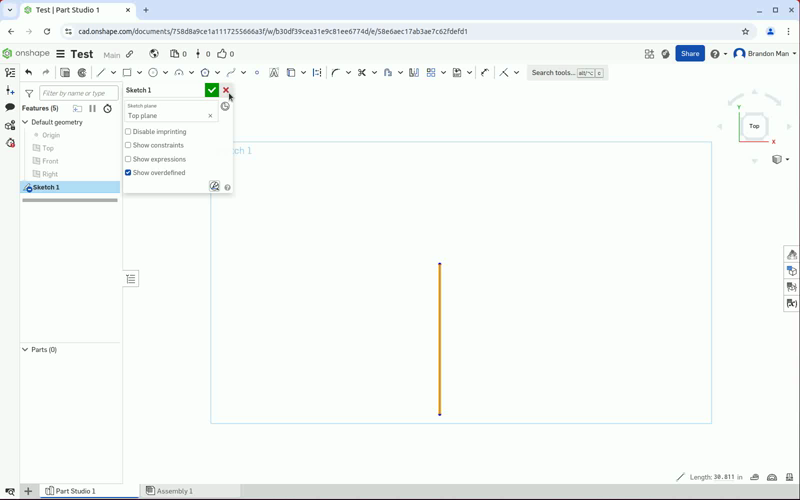
key(shift+h)
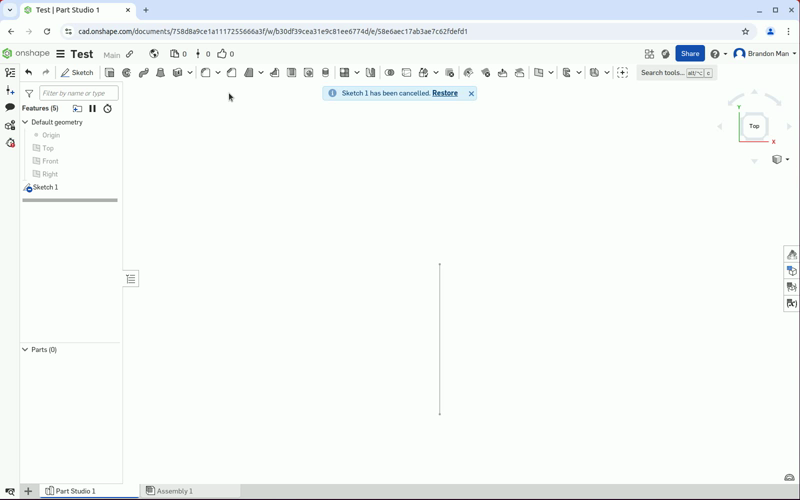
mouse_move(73, 352)
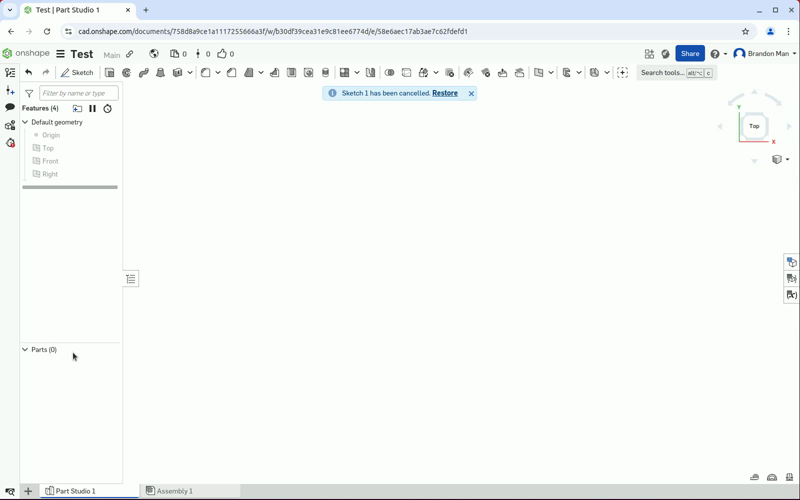
key(y)
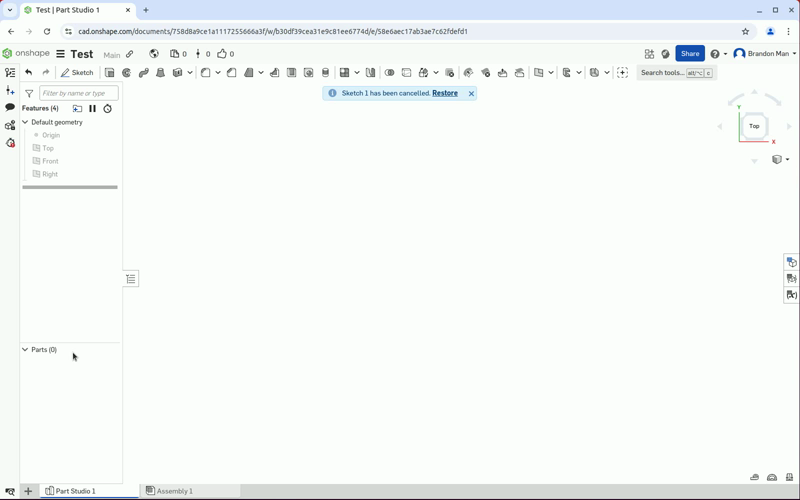
key(shift+p)
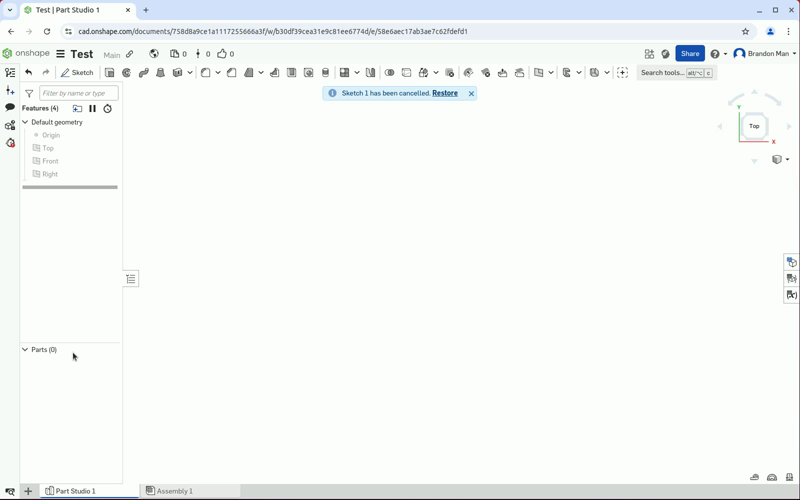
key(space)
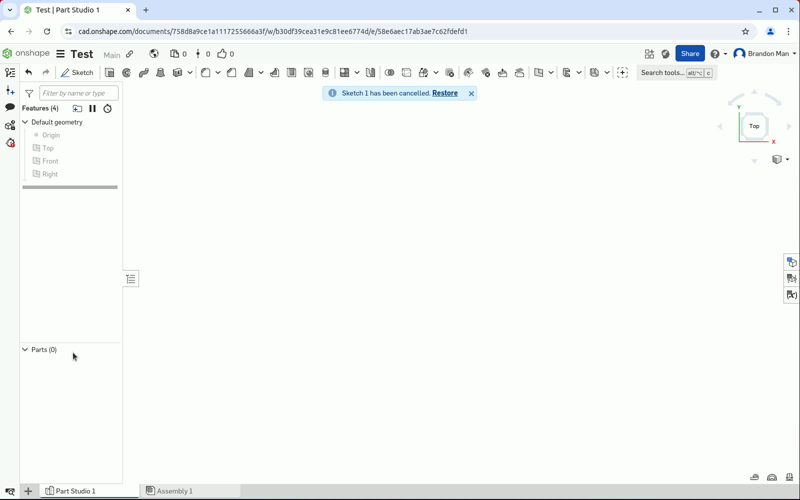
key_down(shift)
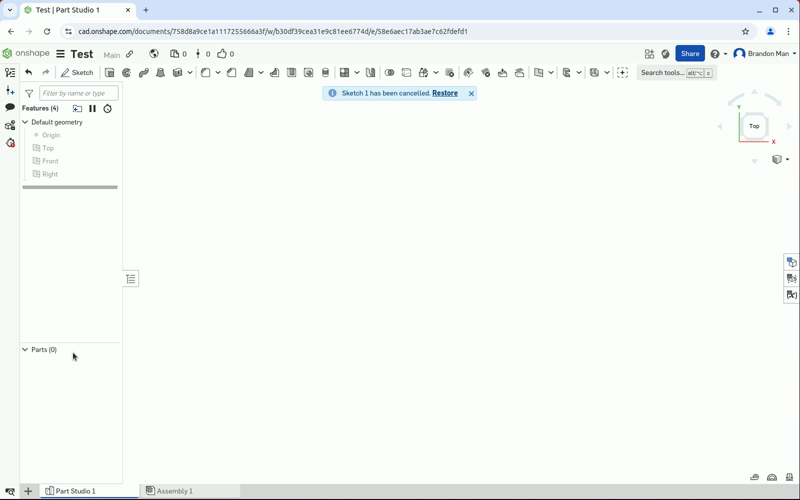
key(up)
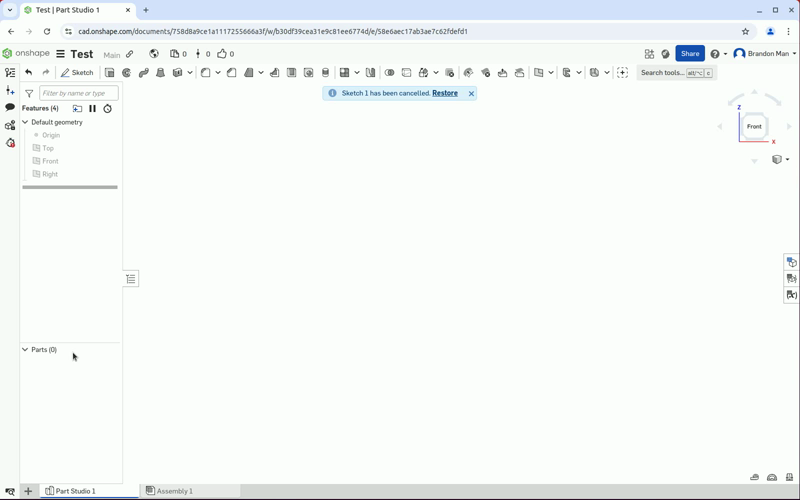
key_up(shift)
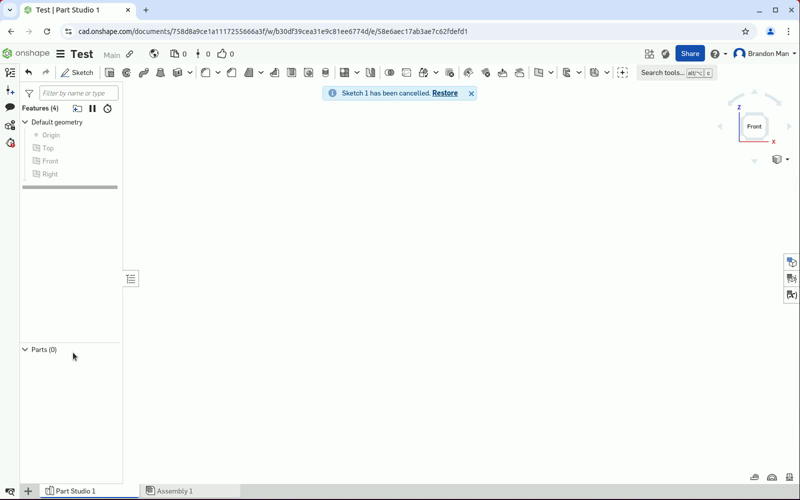
mouse_move(73, 352)
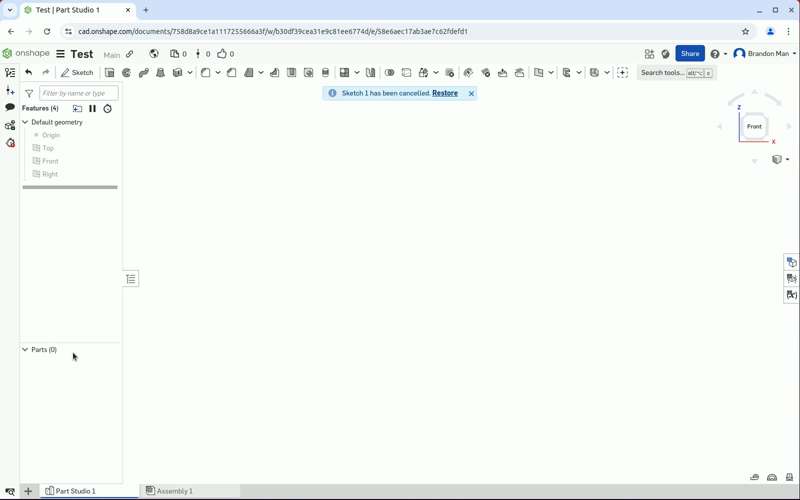
key(shift+y)
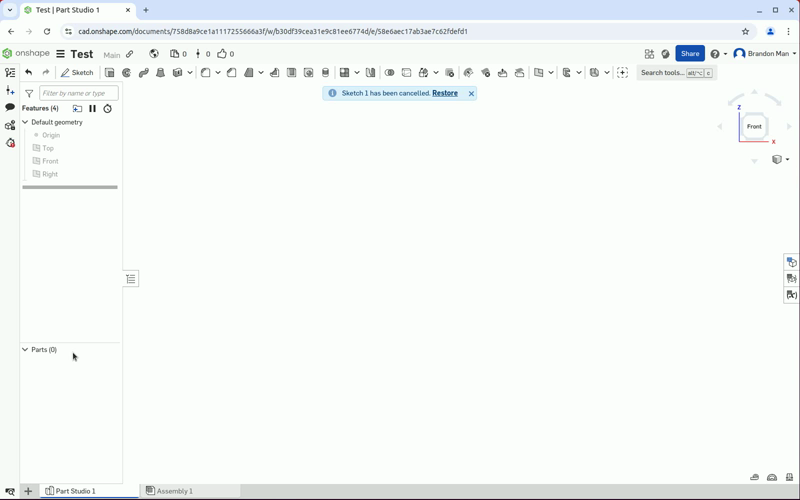
key(shift+s)
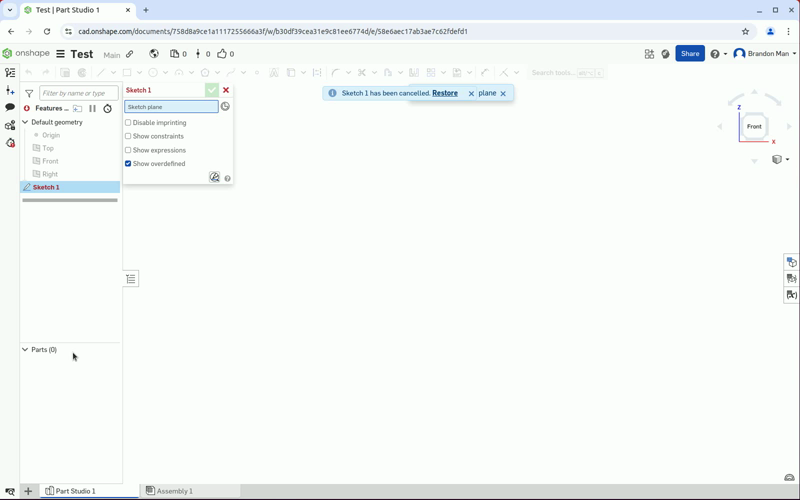
mouse_move(73, 163)
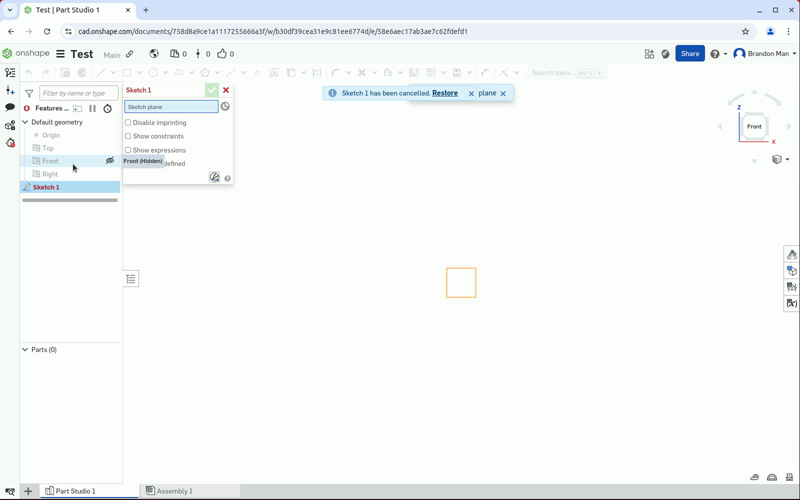
click(73, 163)
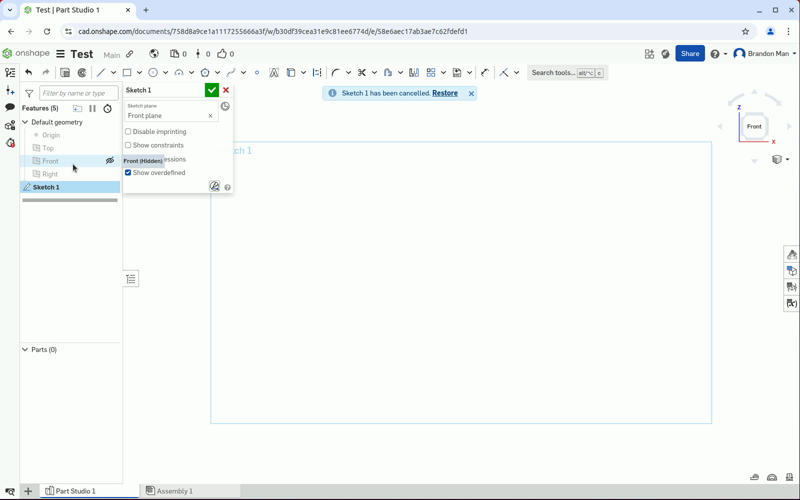
mouse_move(73, 352)
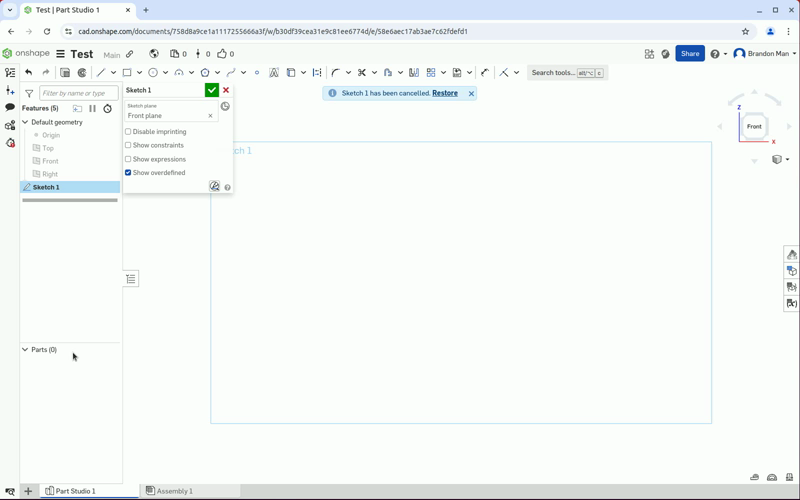
key(y)
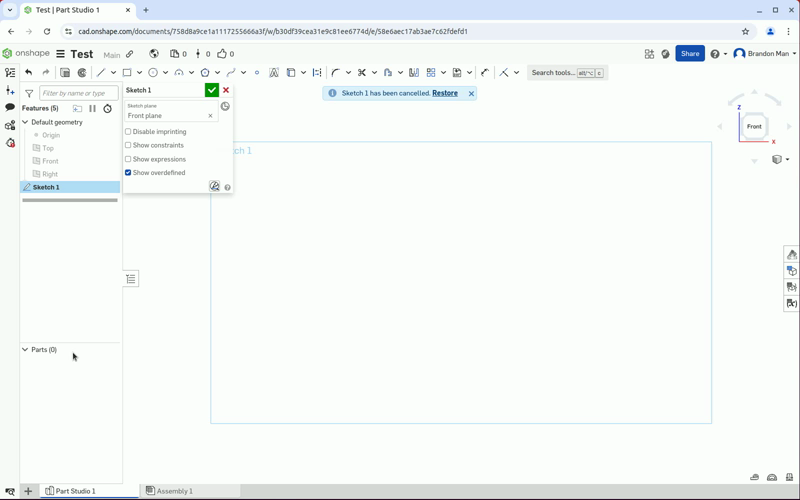
key(l)
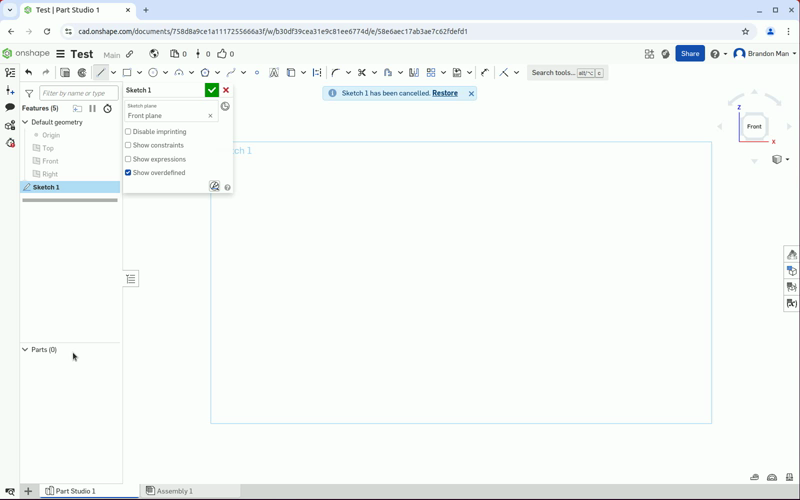
key_down(shift)
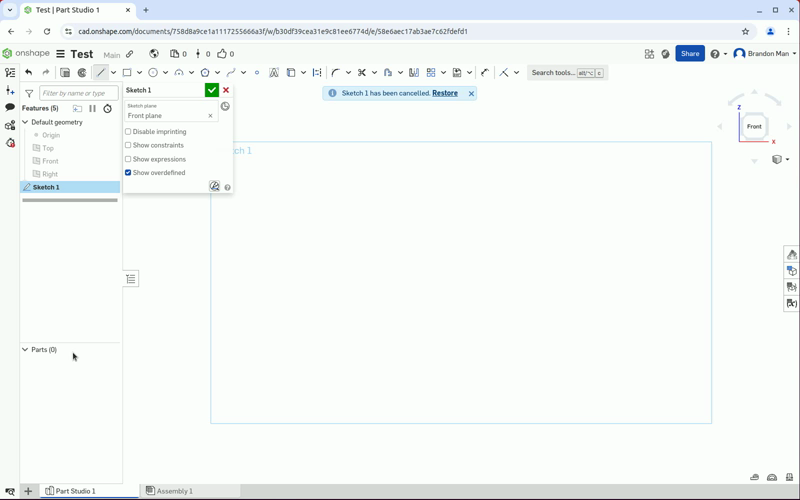
mouse_move(398, 306)
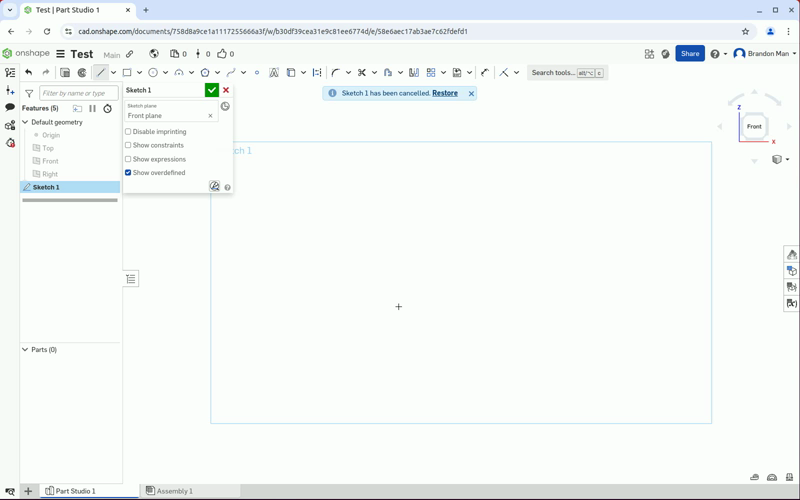
click(398, 306)
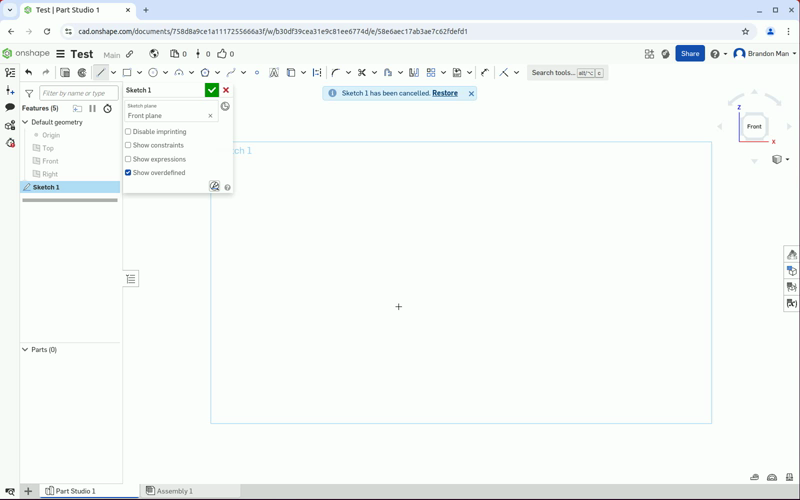
key_up(shift)
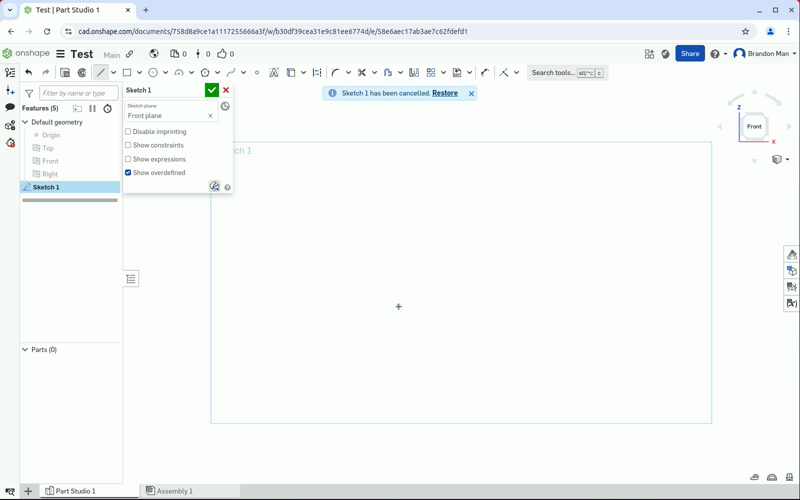
key_down(shift)
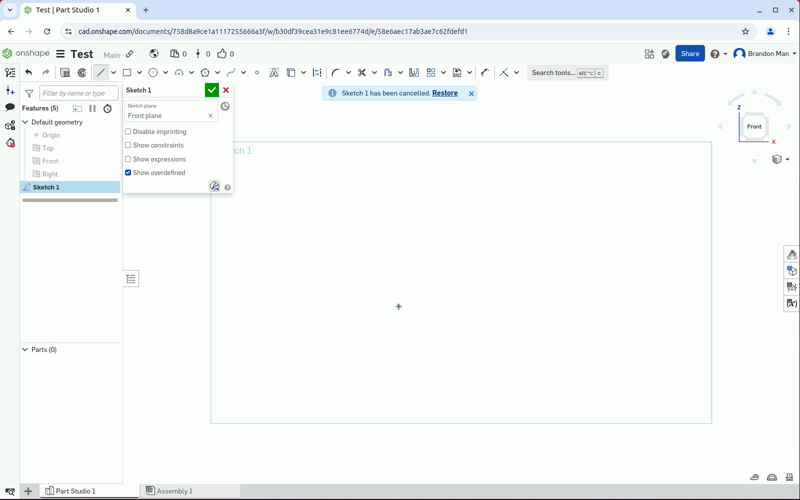
mouse_move(511, 306)
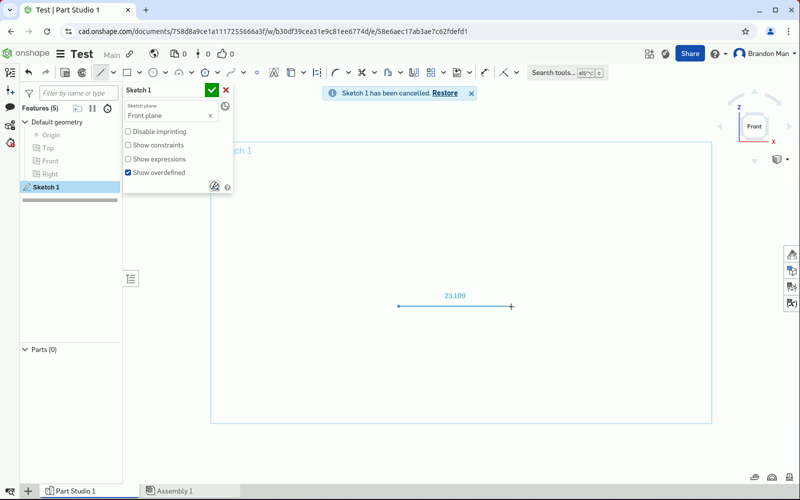
click(511, 306)
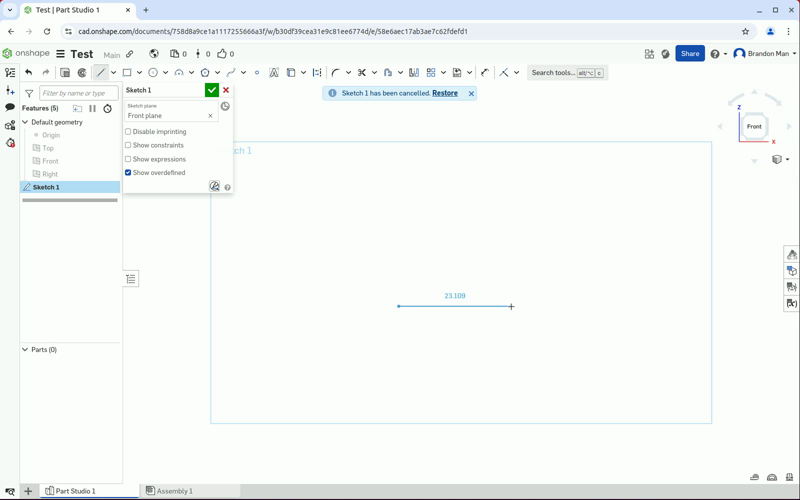
key_up(shift)
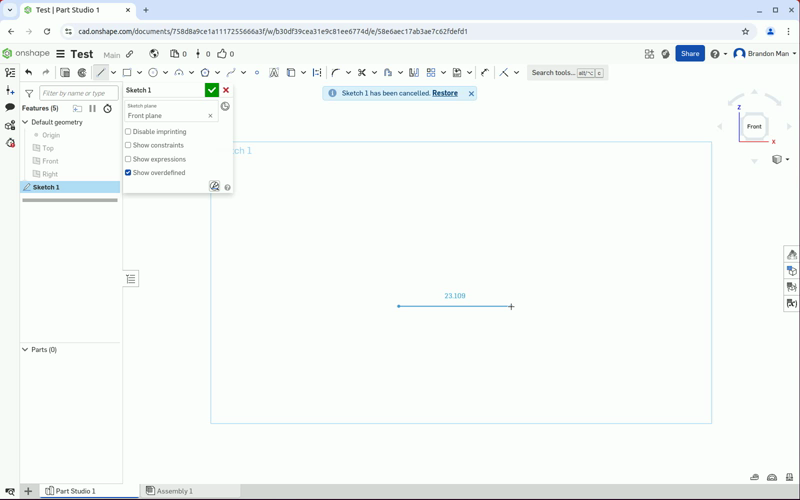
key_down(shift)
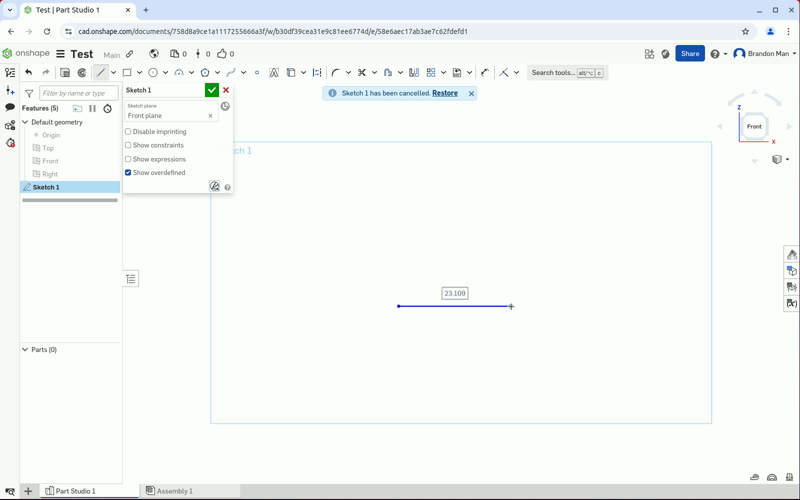
mouse_move(511, 193)
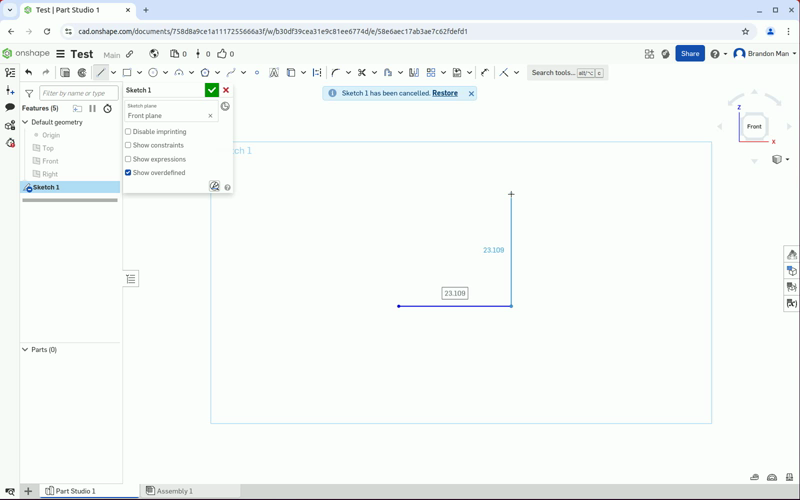
click(511, 193)
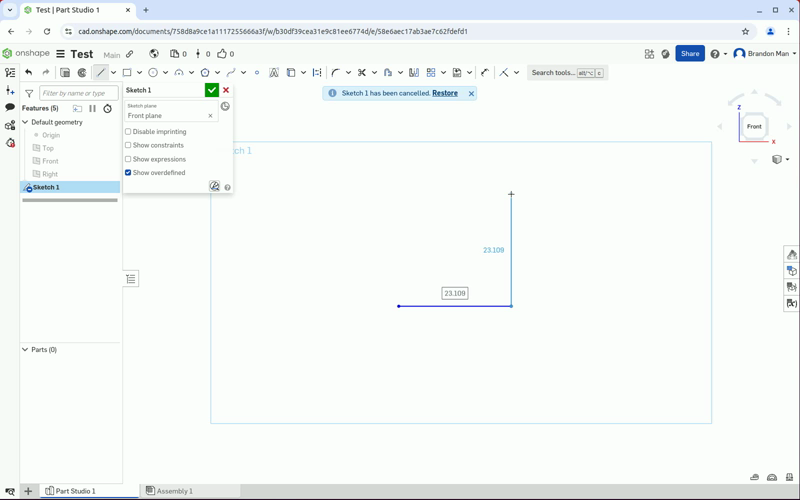
key_up(shift)
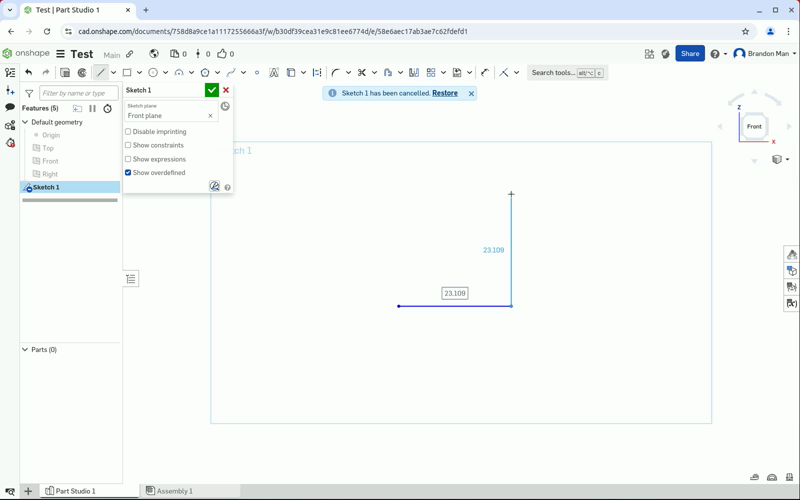
key_down(shift)
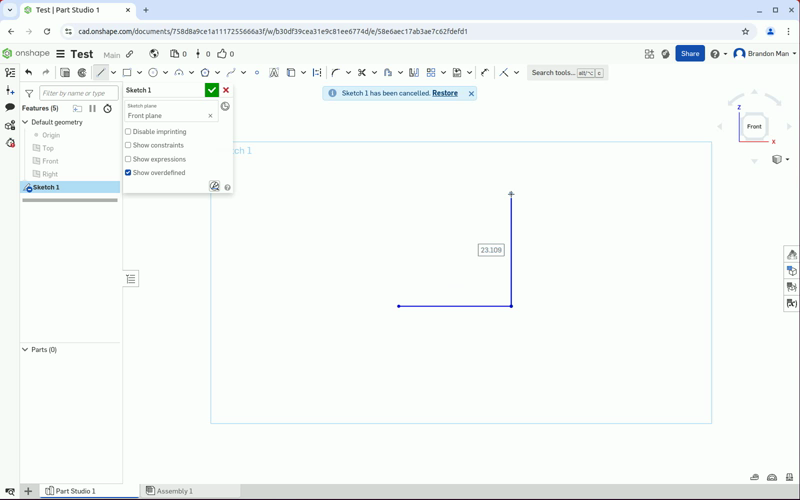
mouse_move(398, 193)
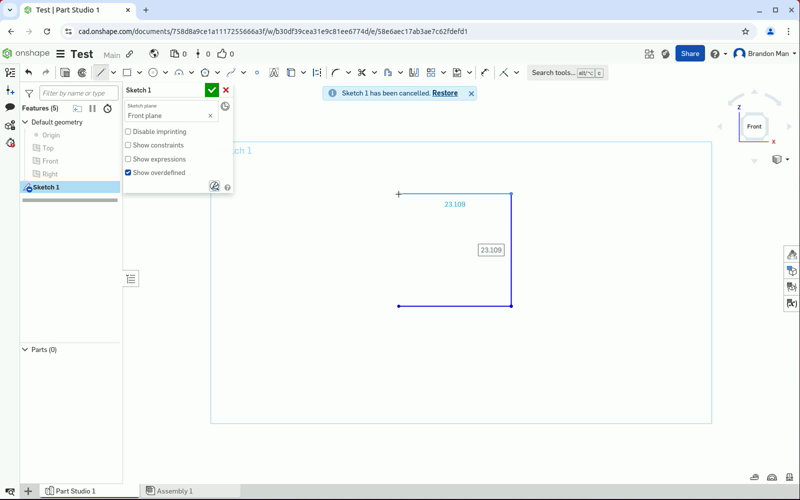
click(398, 193)
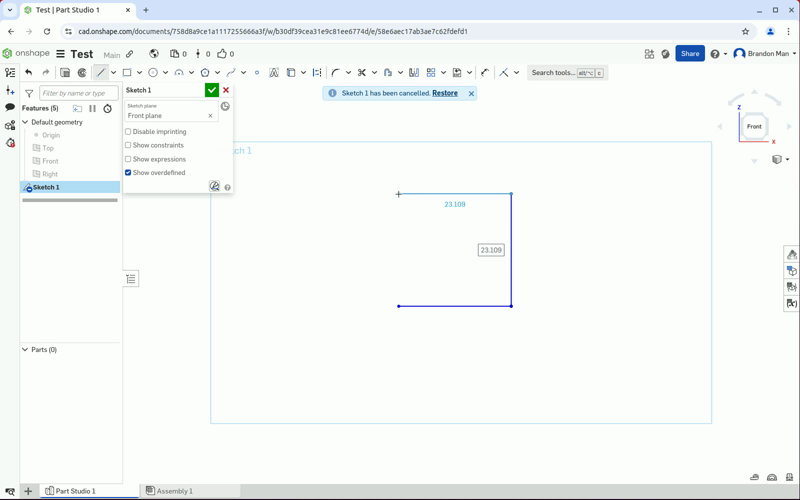
key_up(shift)
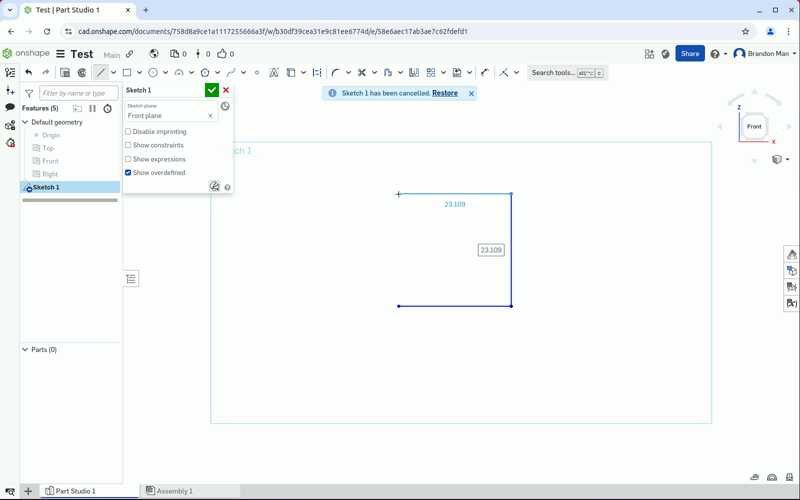
key_down(shift)
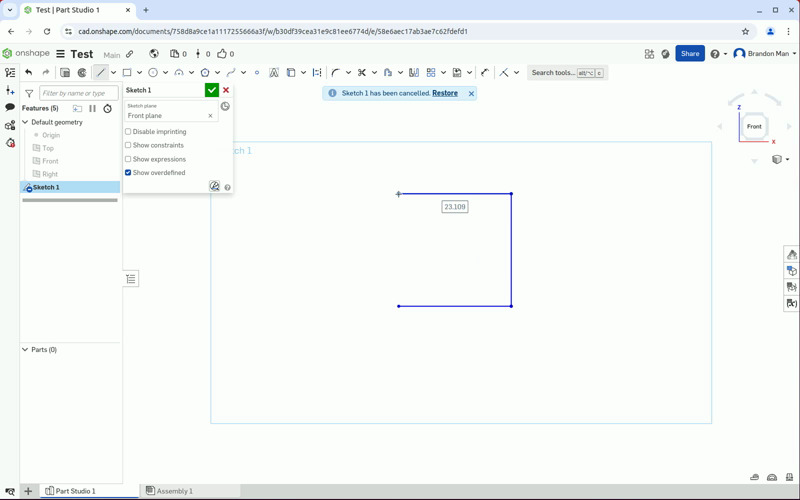
mouse_move(398, 306)
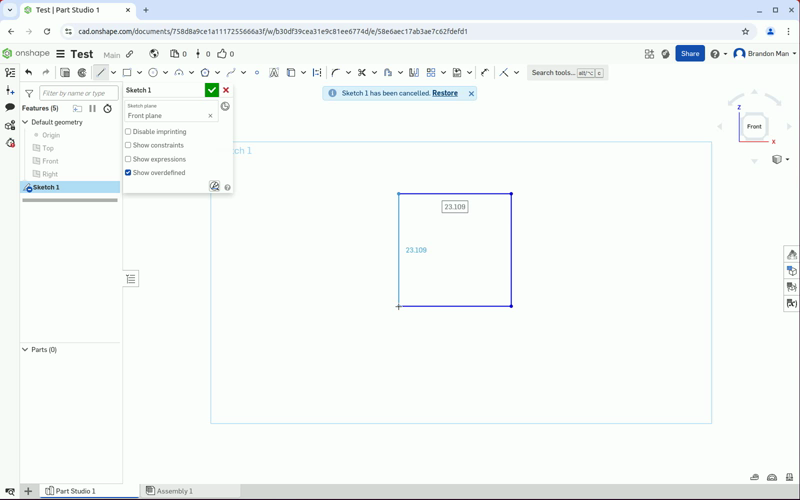
key_up(shift)
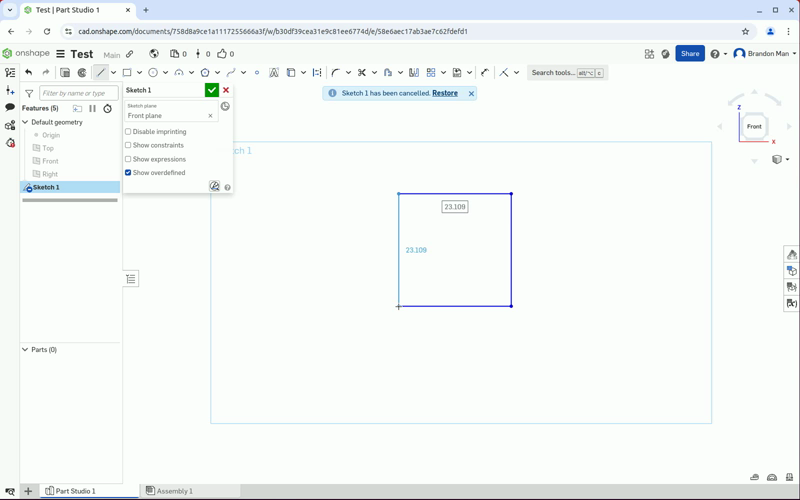
click(398, 306)
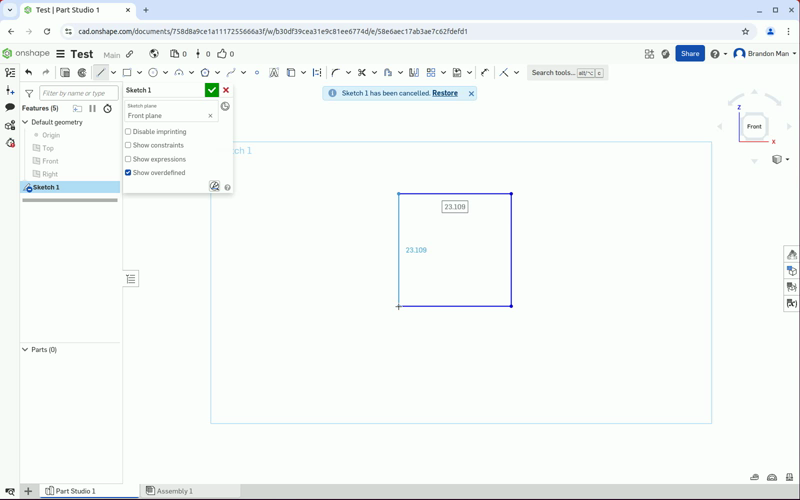
key(esc)
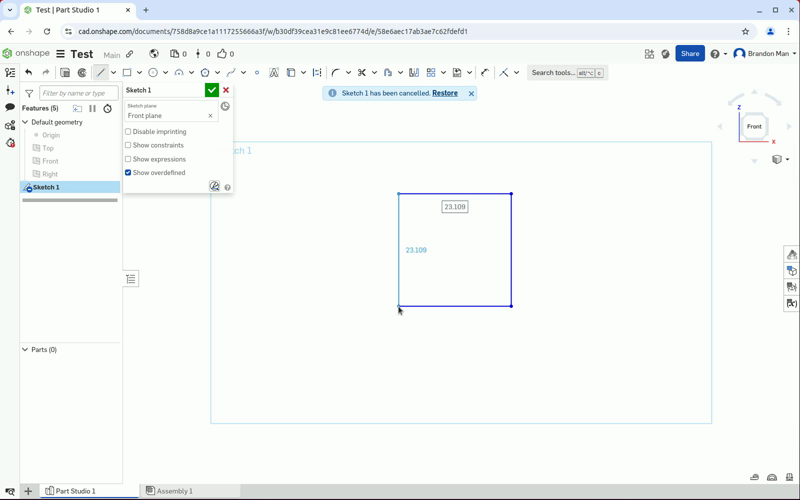
mouse_move(485, 231)
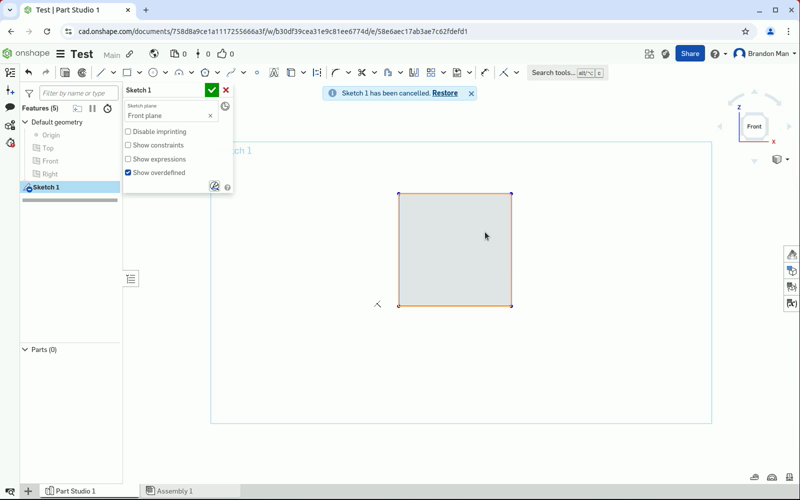
click(485, 231)
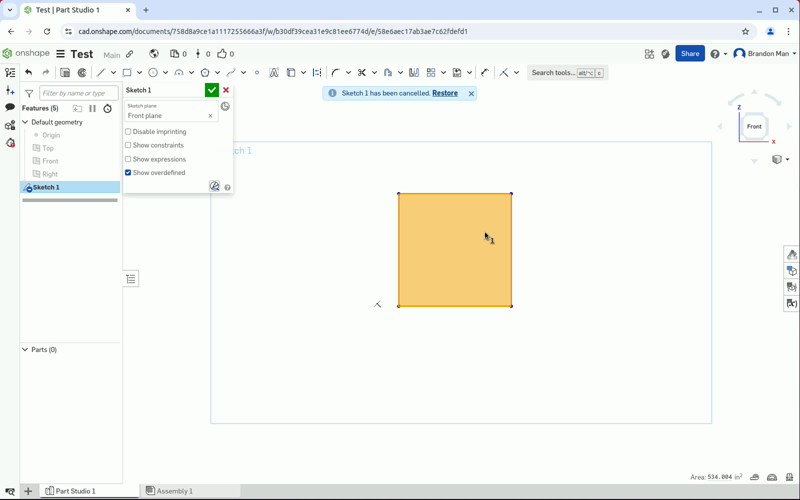
mouse_move(73, 352)
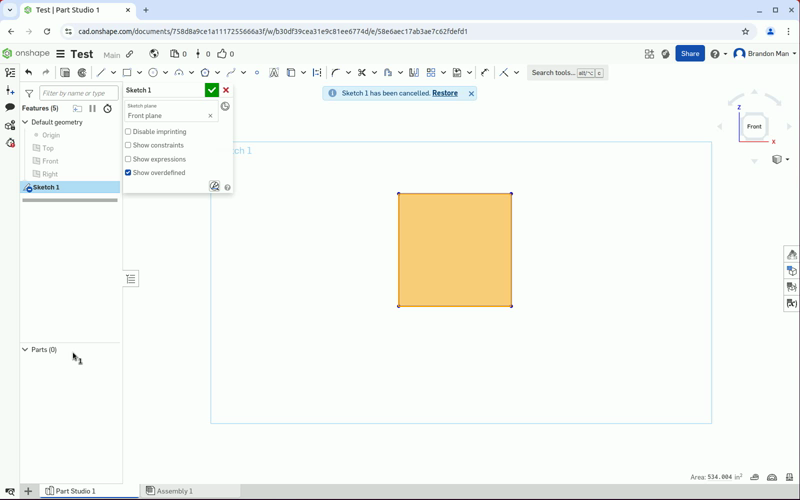
key(shift+y)
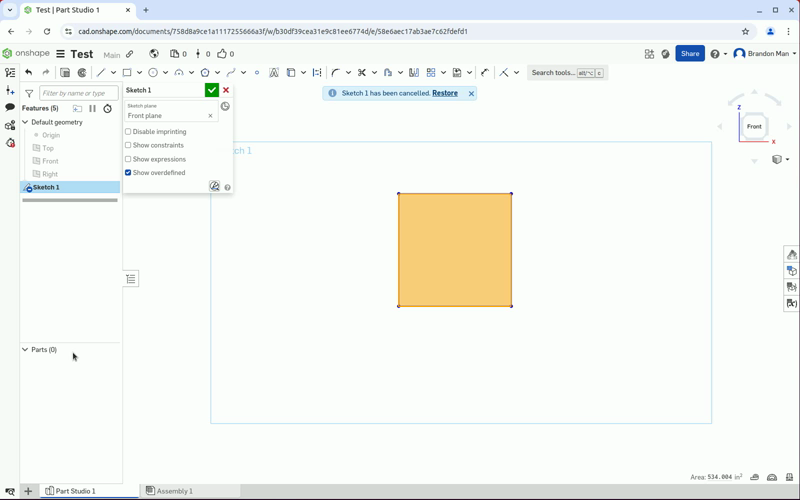
key(shift+e)
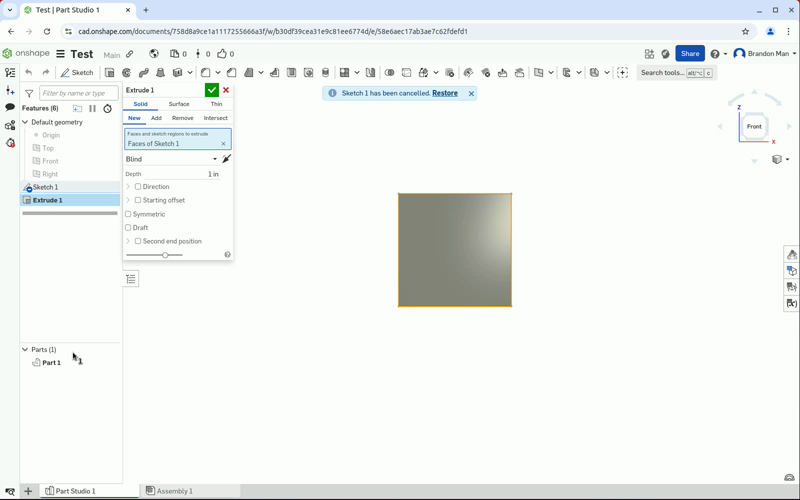
mouse_move(143, 106)
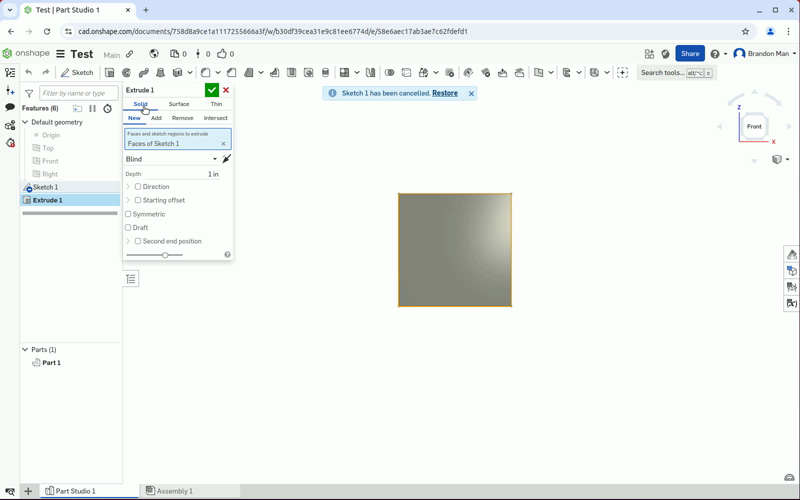
click(143, 106)
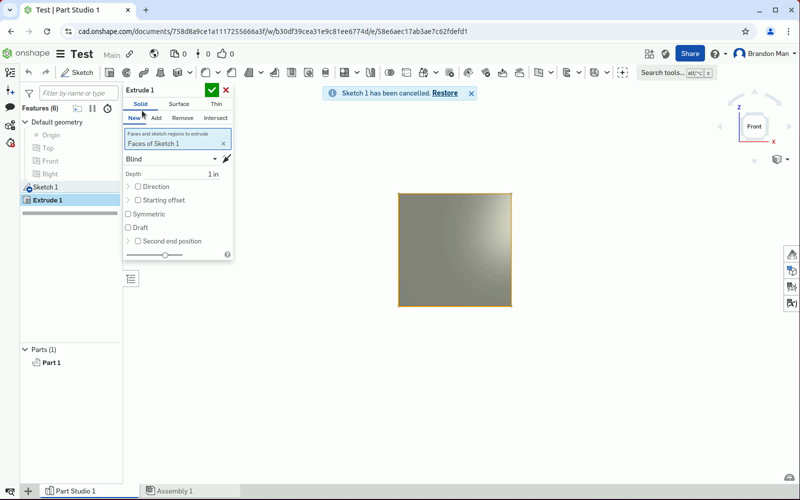
mouse_move(137, 120)
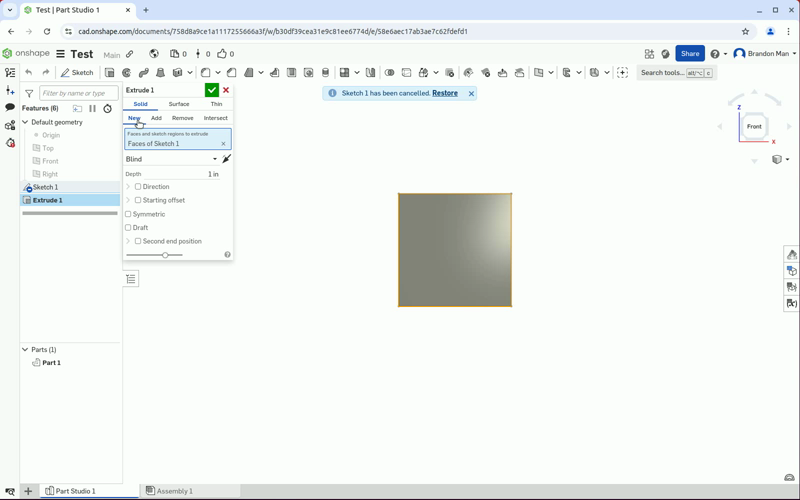
click(137, 120)
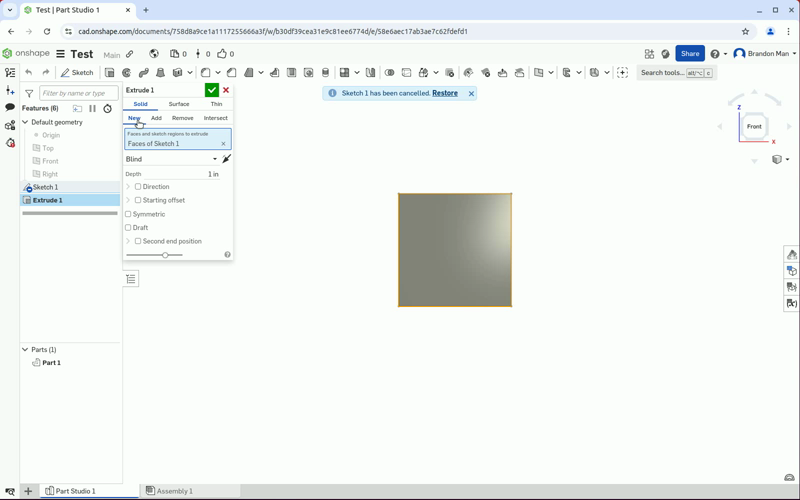
key(tab, 4)
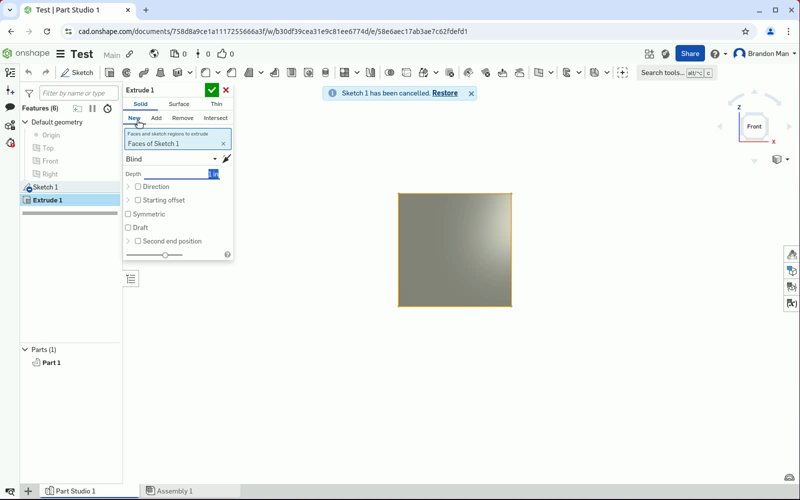
text(11.554)
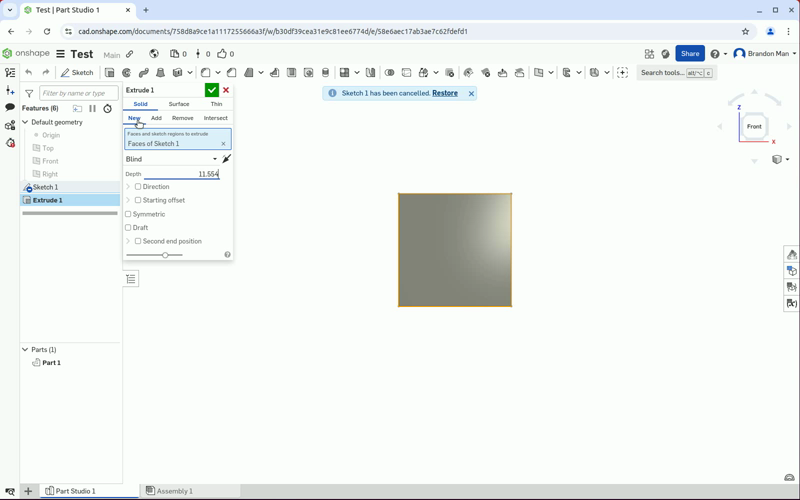
key(enter)
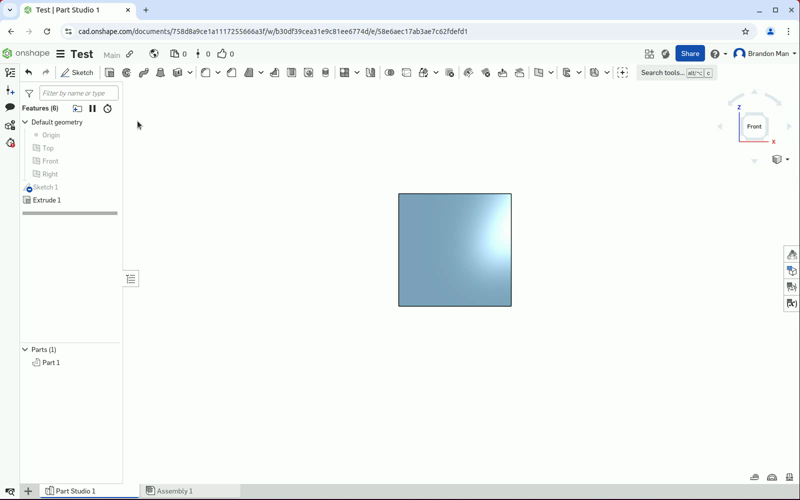
key(shift+h)
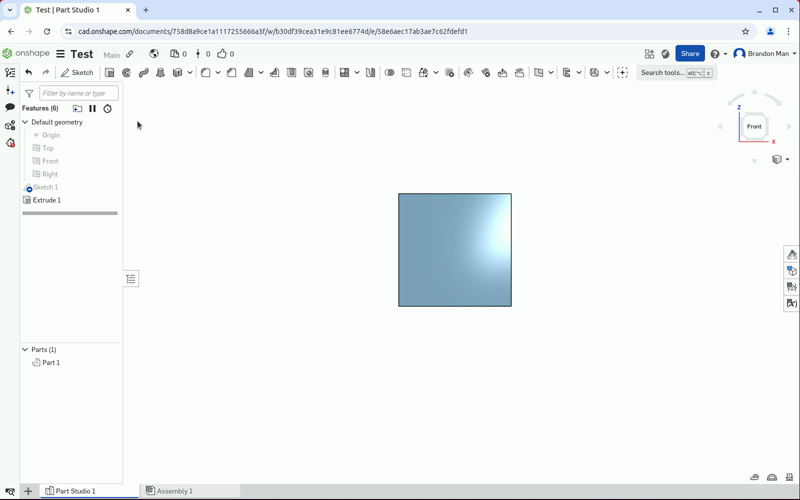
key(shift+h)
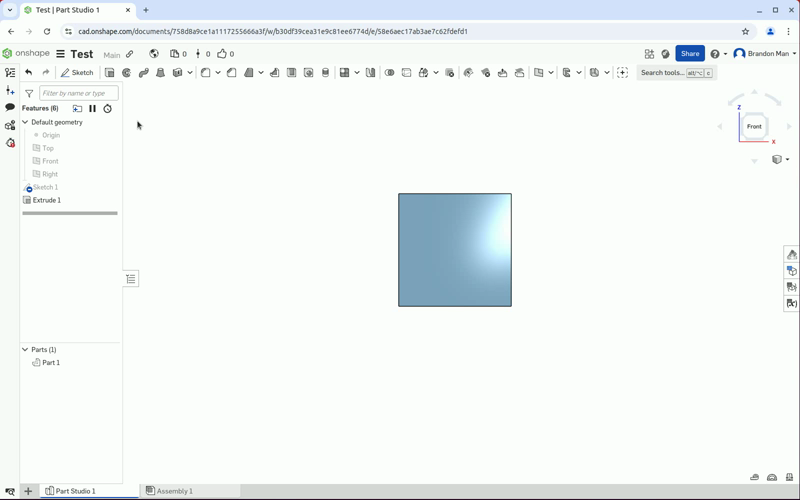
mouse_move(73, 189)
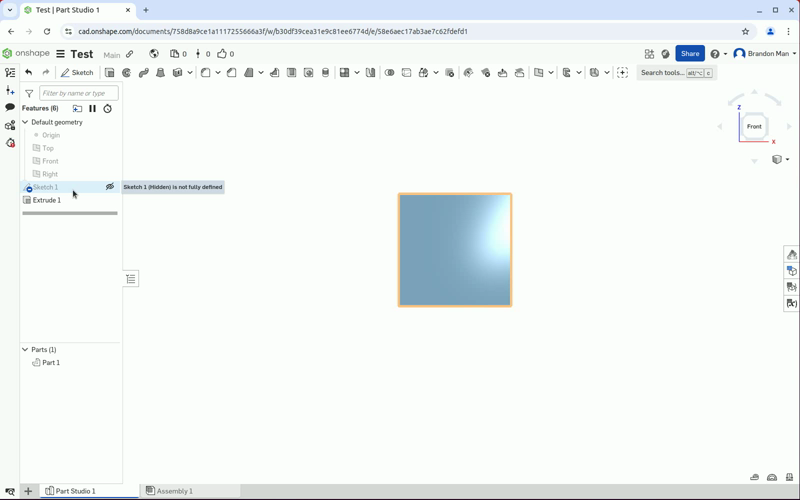
click(73, 189)
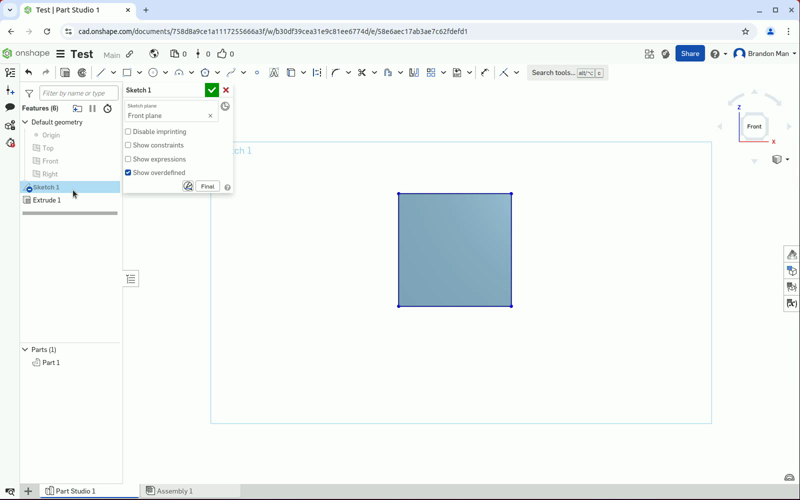
mouse_move(229, 92)
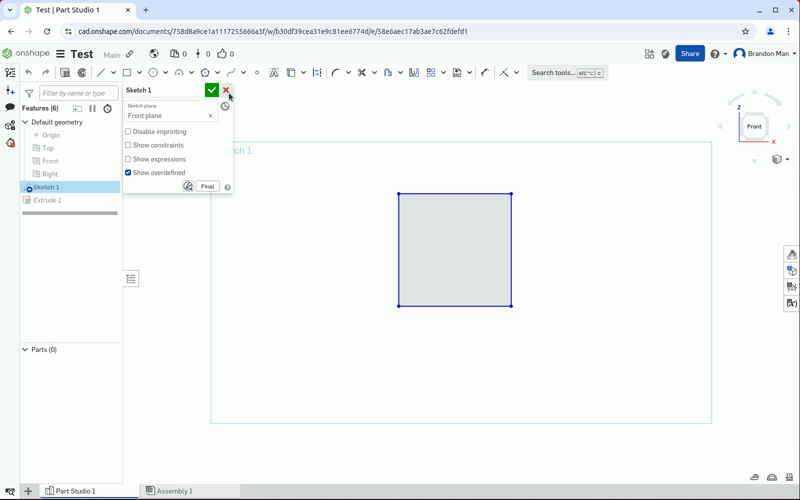
click(229, 92)
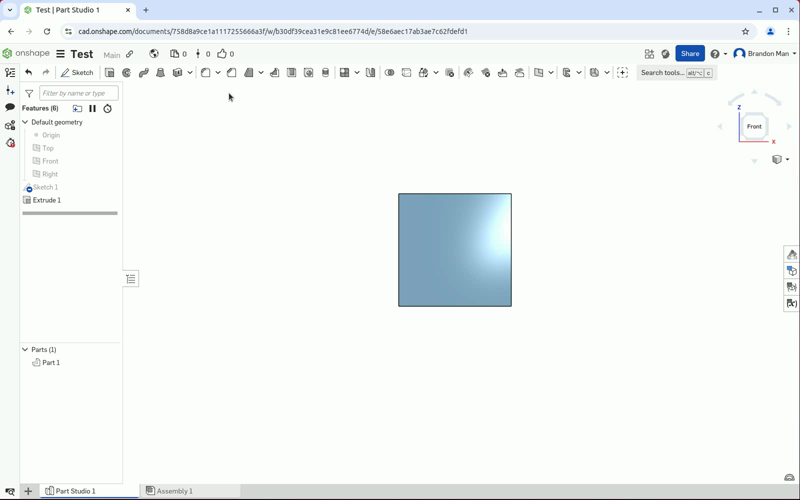
mouse_move(541, 75)
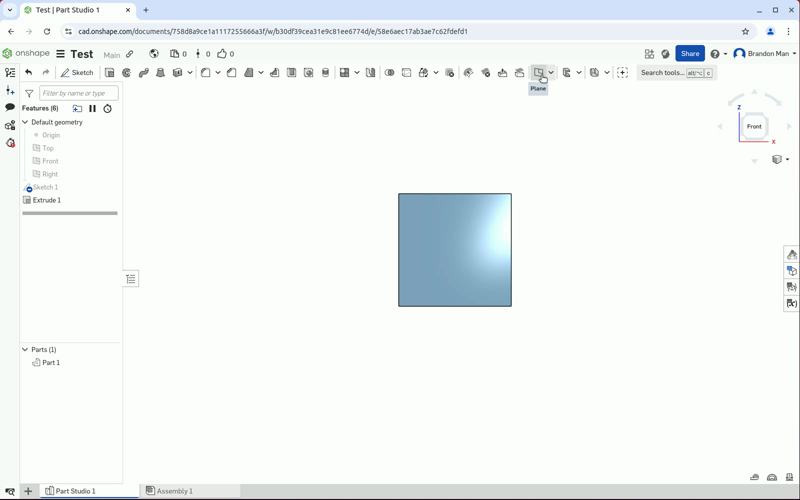
click(541, 75)
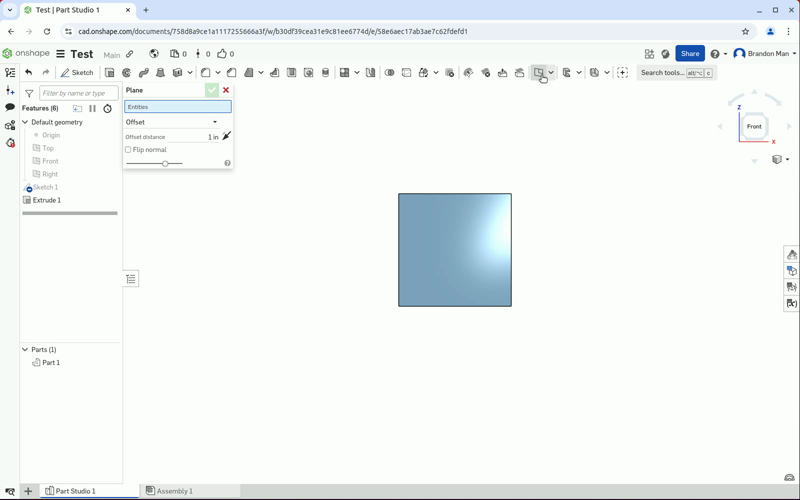
mouse_move(73, 163)
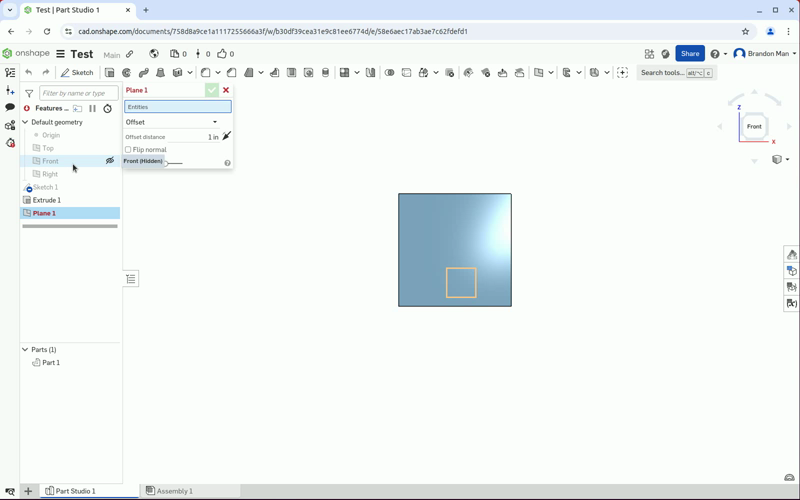
click(73, 163)
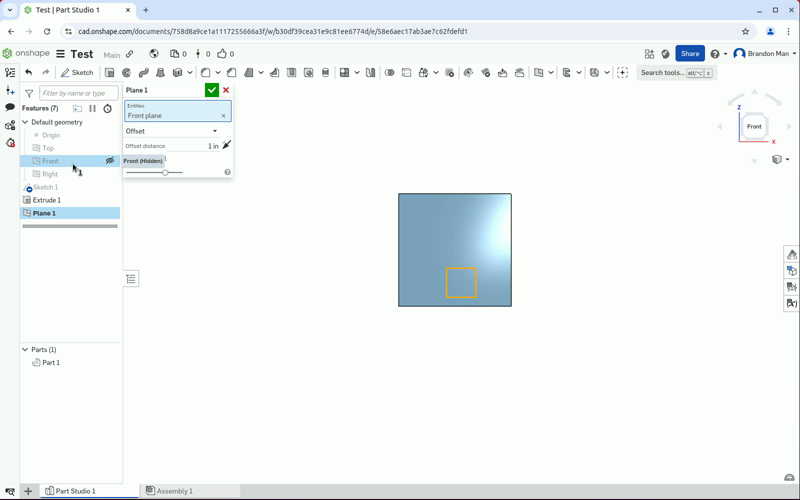
key(tab, 2)
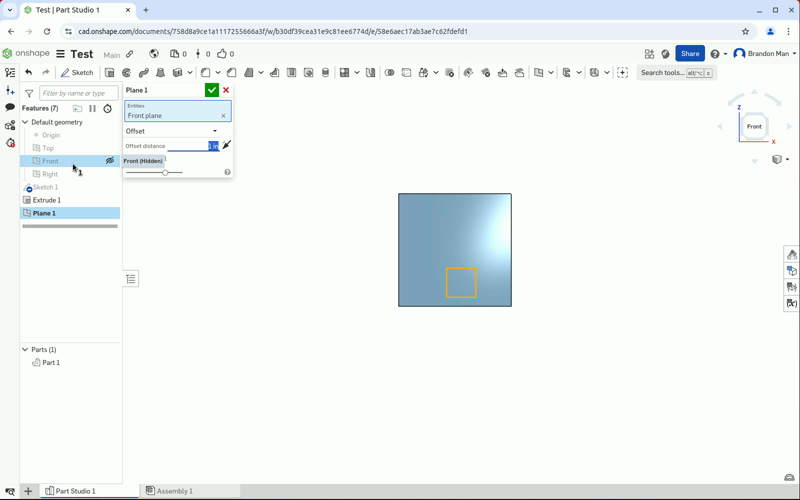
text(11.554)
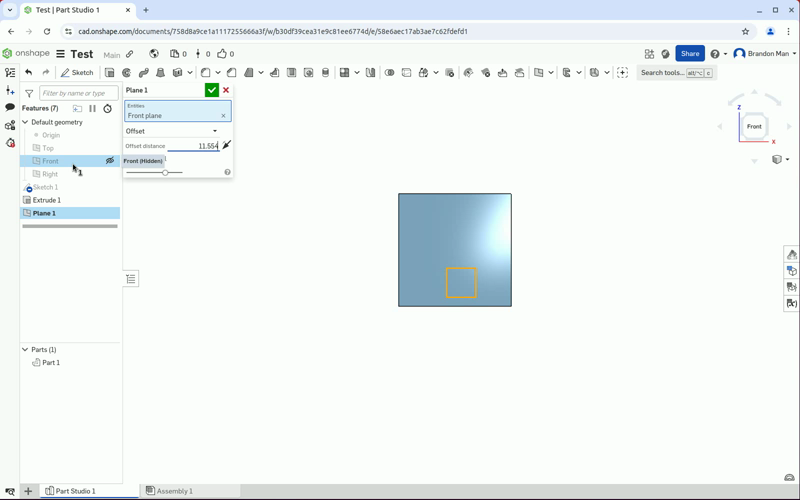
key(enter, 2)
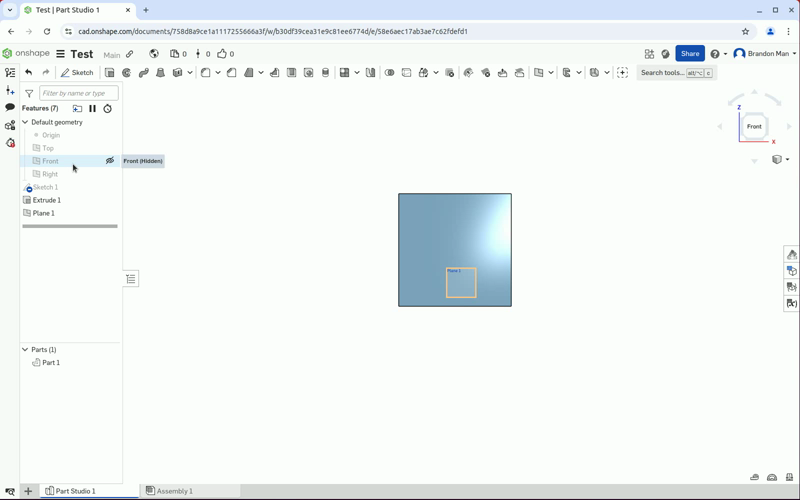
key(shift+s)
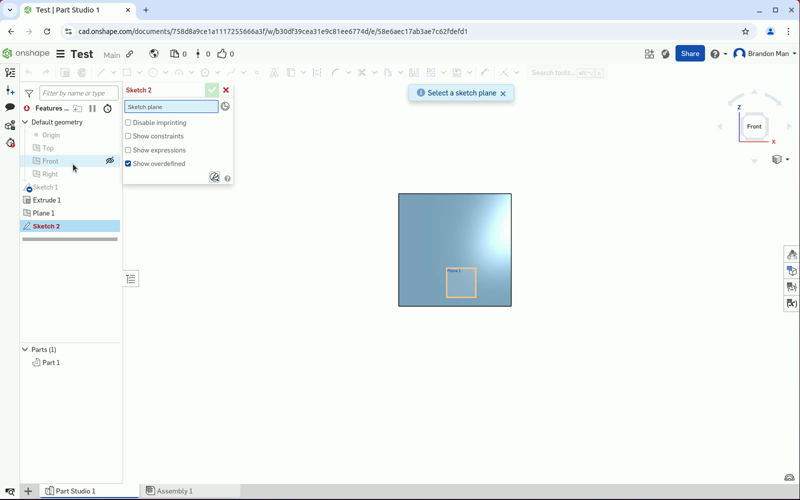
mouse_move(73, 215)
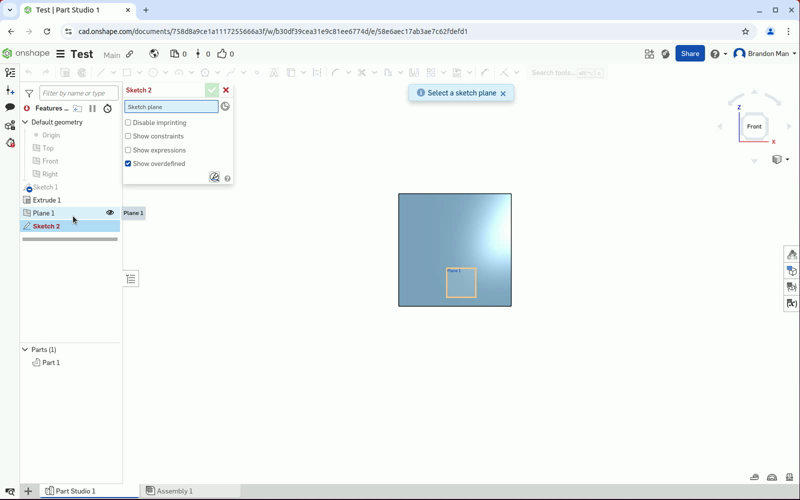
click(73, 215)
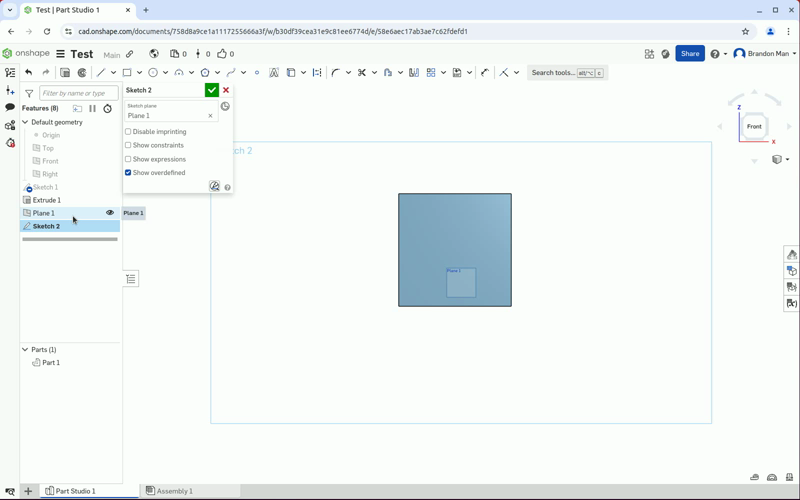
mouse_move(73, 352)
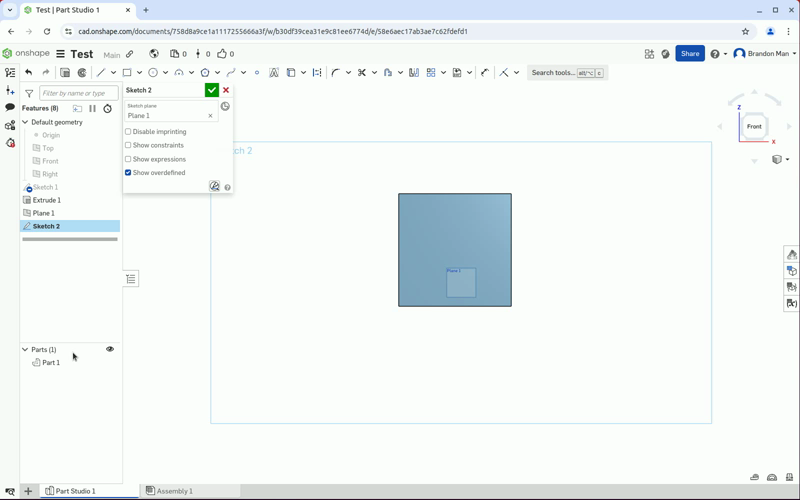
key(y)
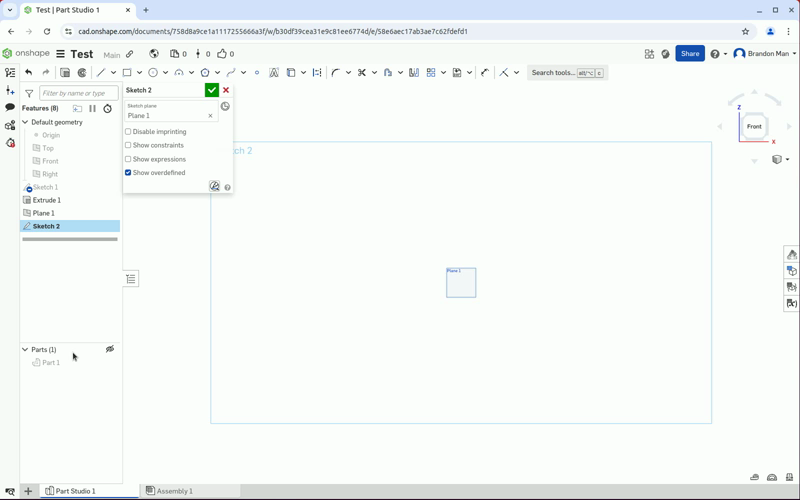
key(l)
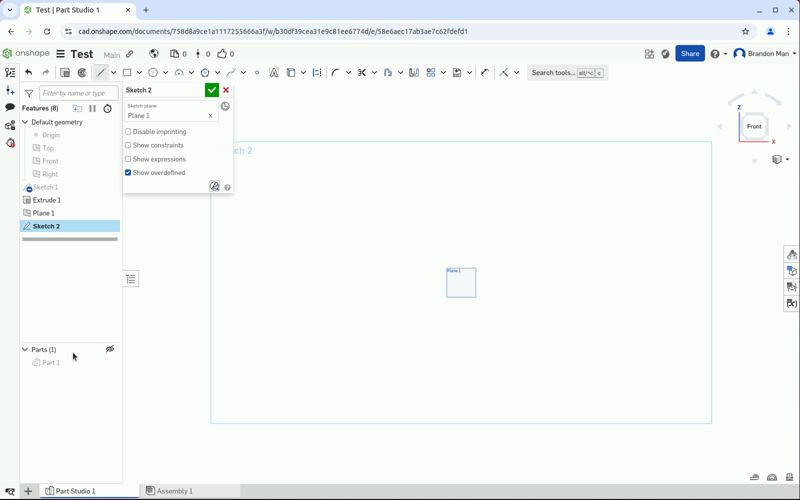
key_down(shift)
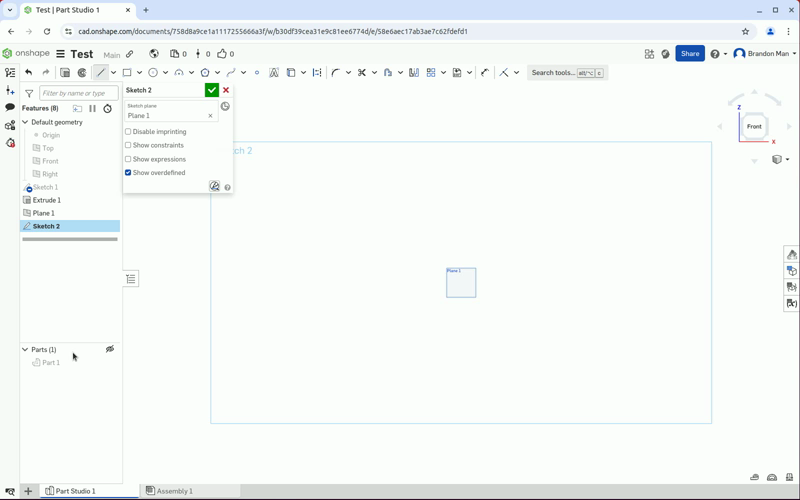
mouse_move(398, 250)
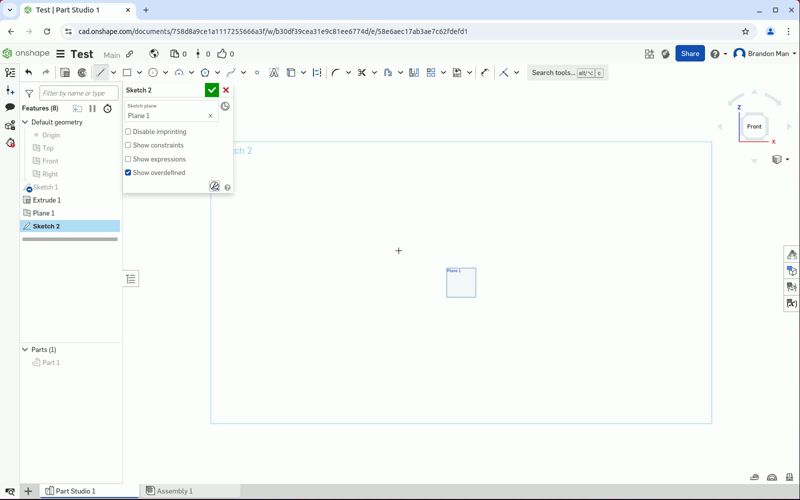
click(398, 250)
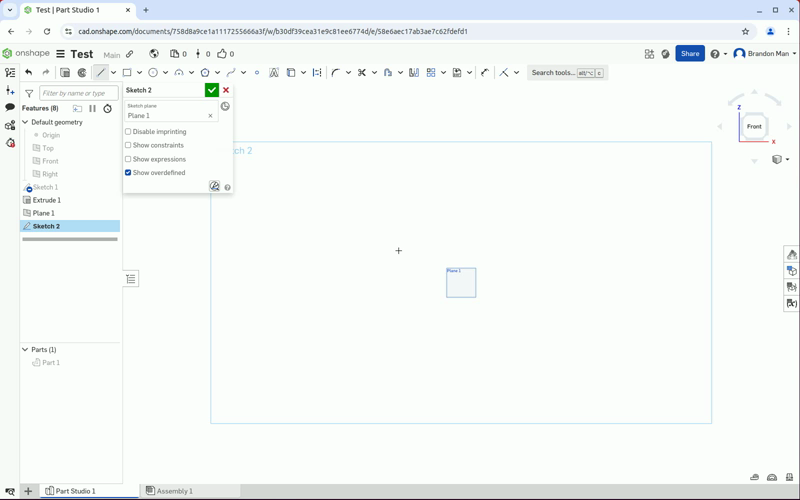
key_up(shift)
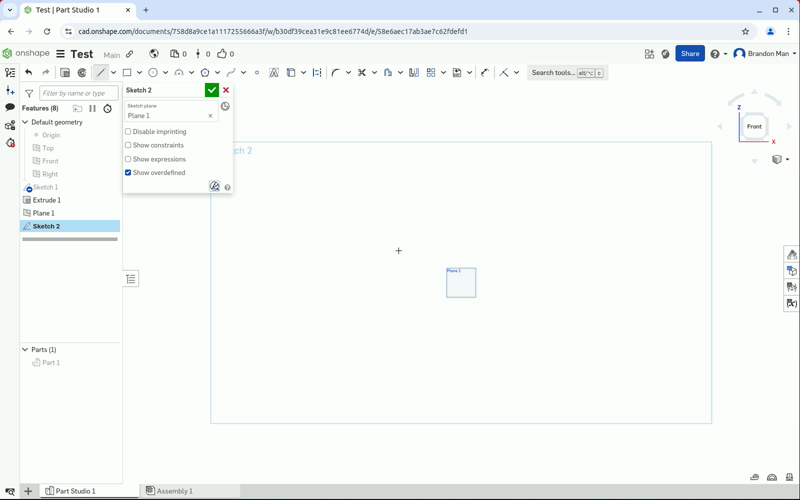
key_down(shift)
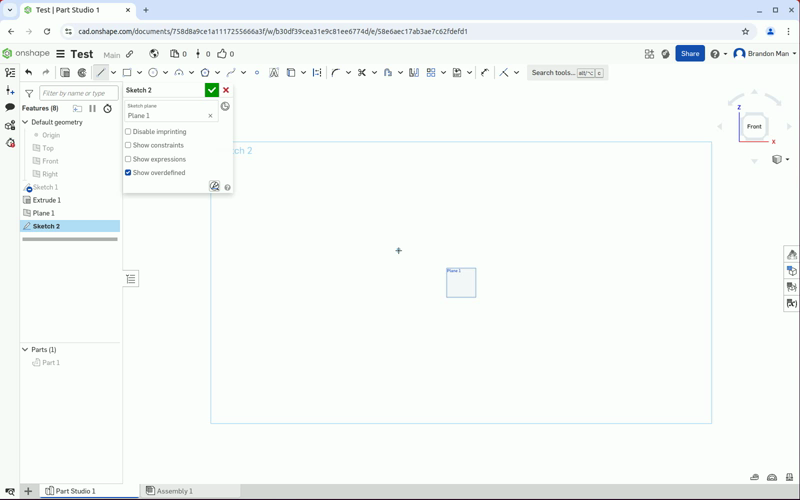
mouse_move(428, 250)
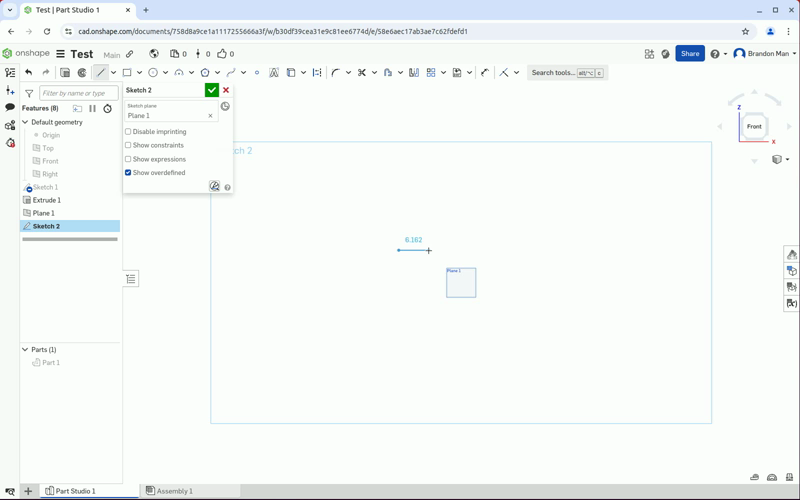
mouse_move(455, 250)
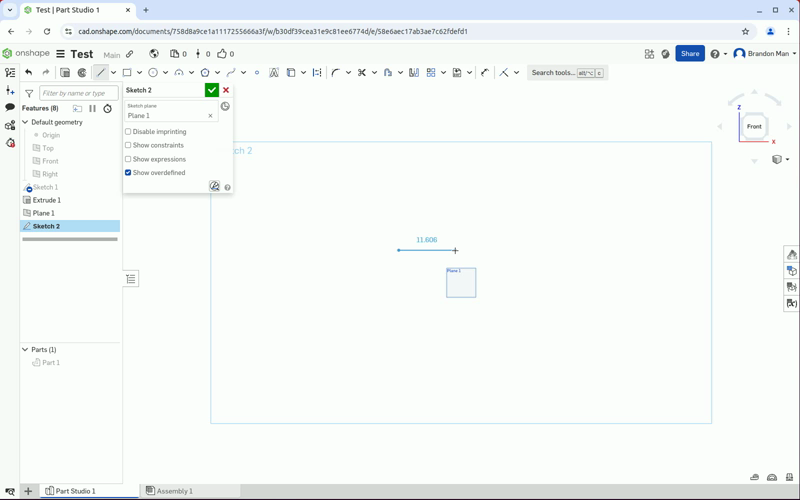
click(455, 250)
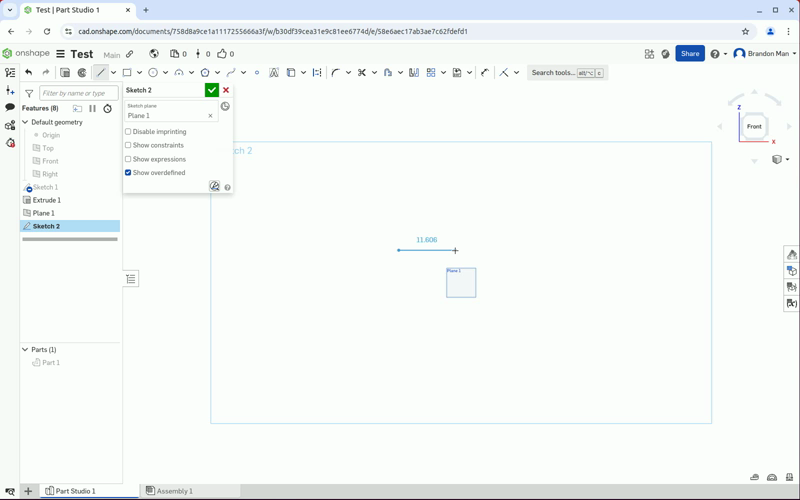
key_up(shift)
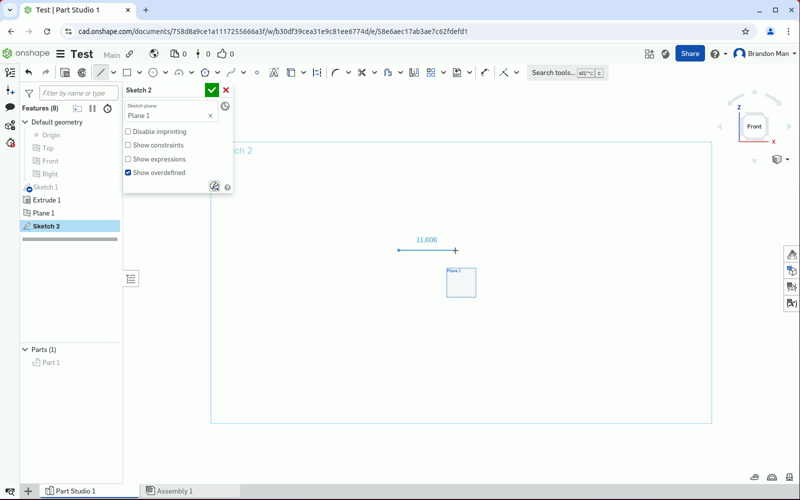
key_down(shift)
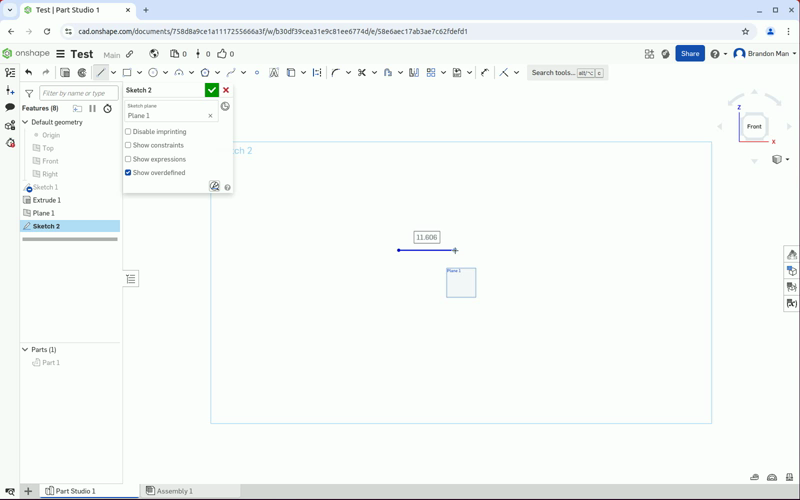
mouse_move(485, 250)
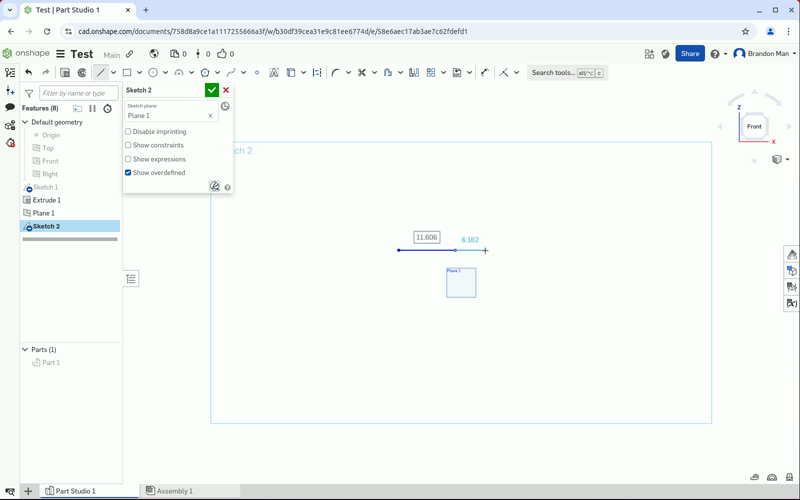
mouse_move(455, 193)
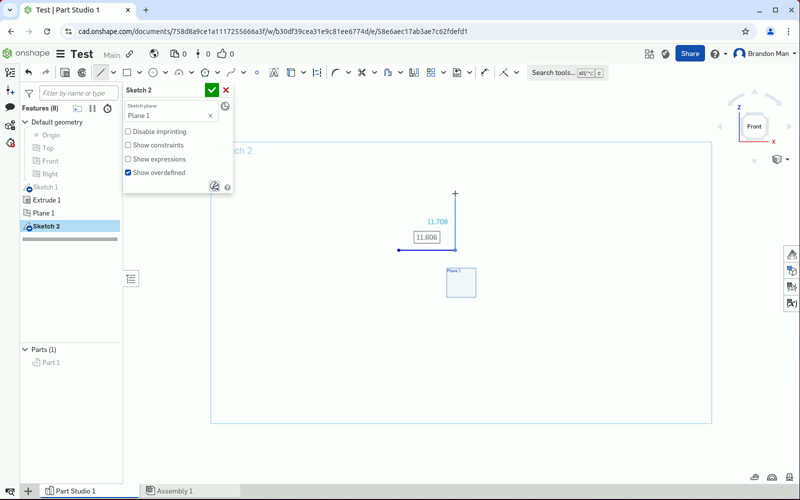
click(455, 193)
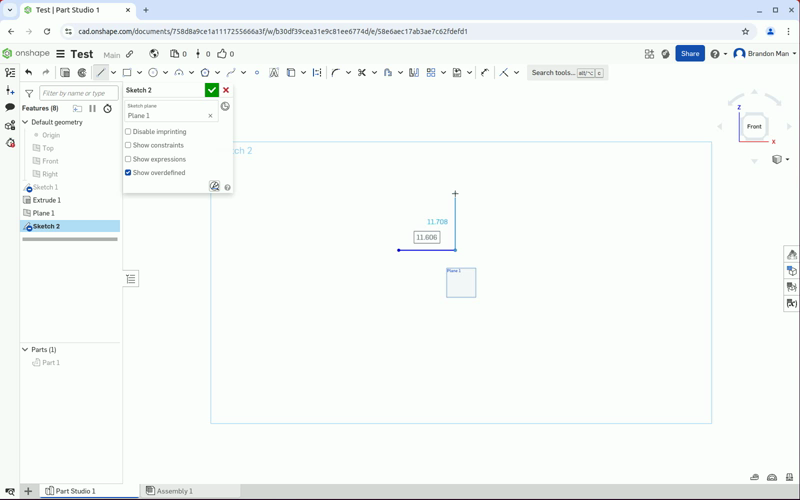
key_up(shift)
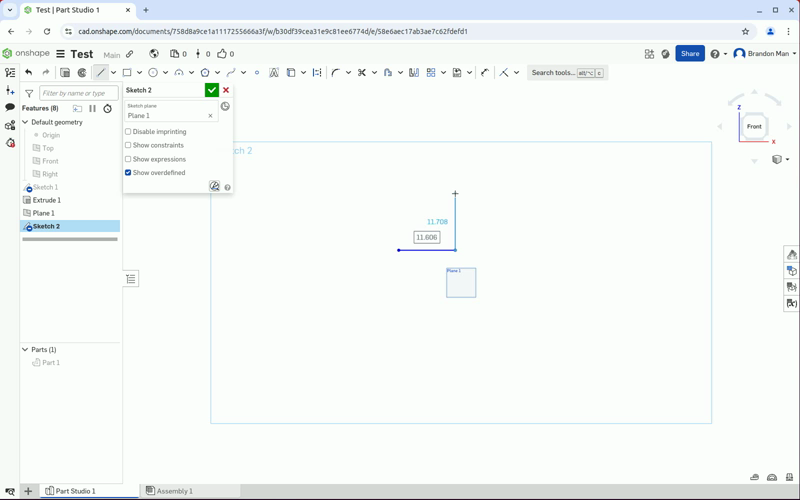
key_down(shift)
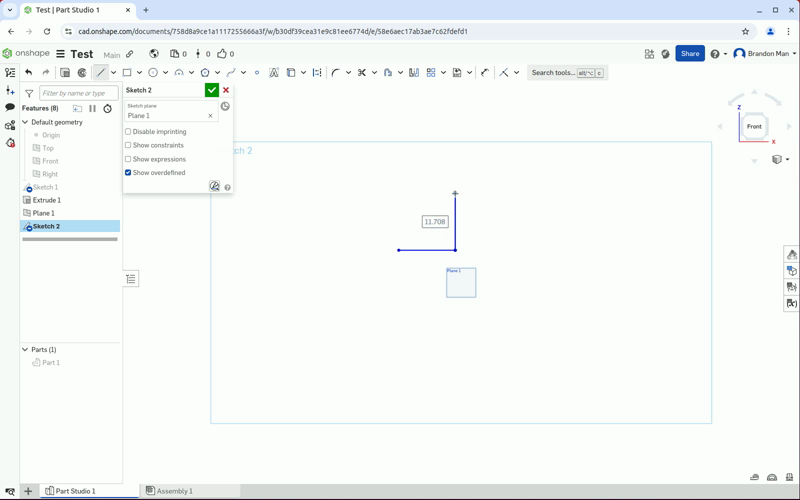
mouse_move(485, 193)
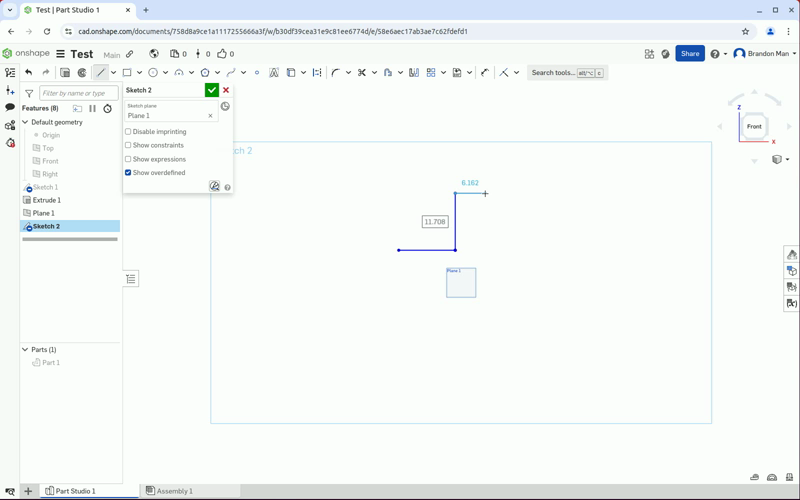
mouse_move(398, 193)
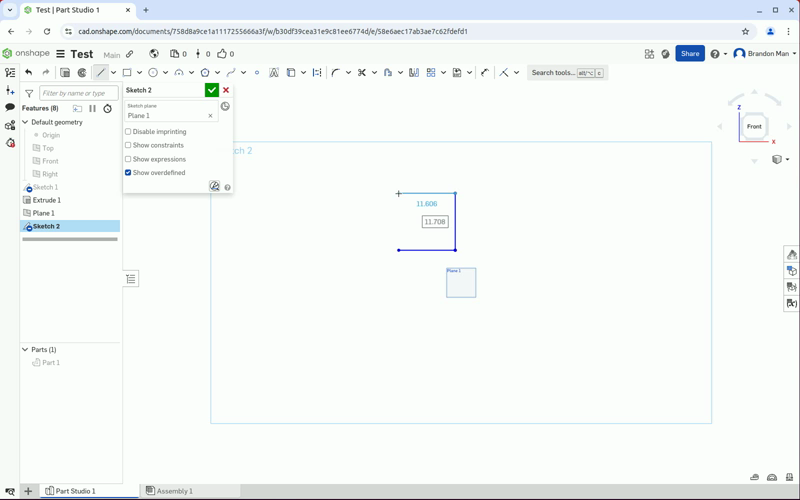
click(398, 193)
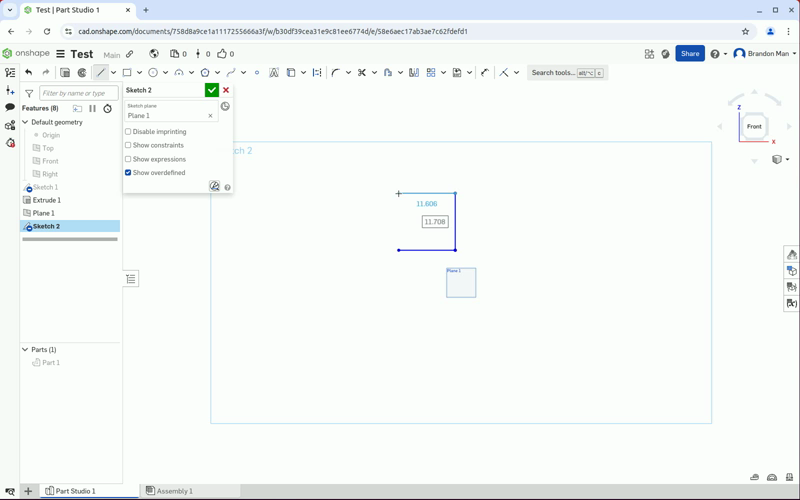
key_up(shift)
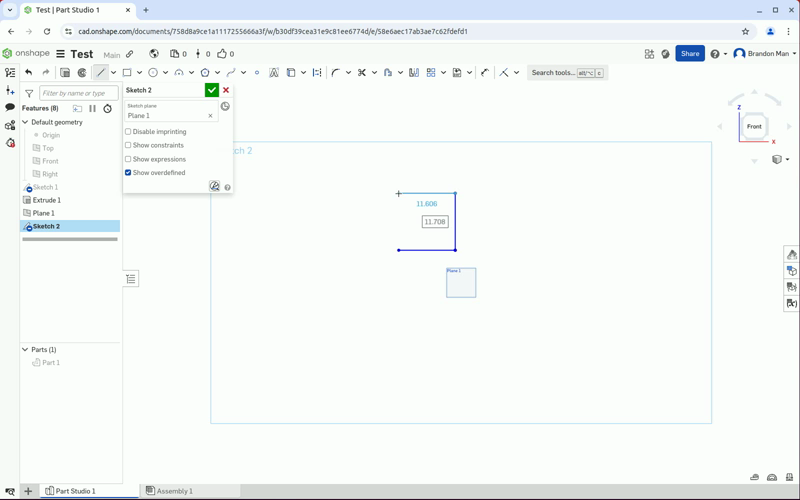
mouse_move(428, 193)
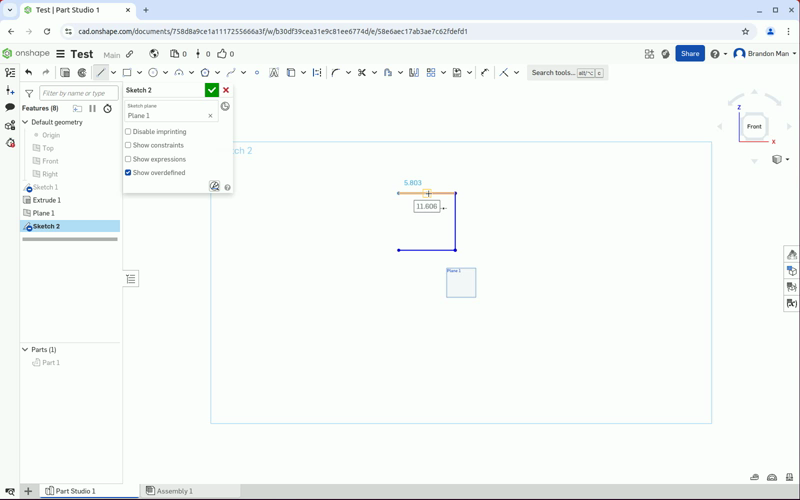
key_down(shift)
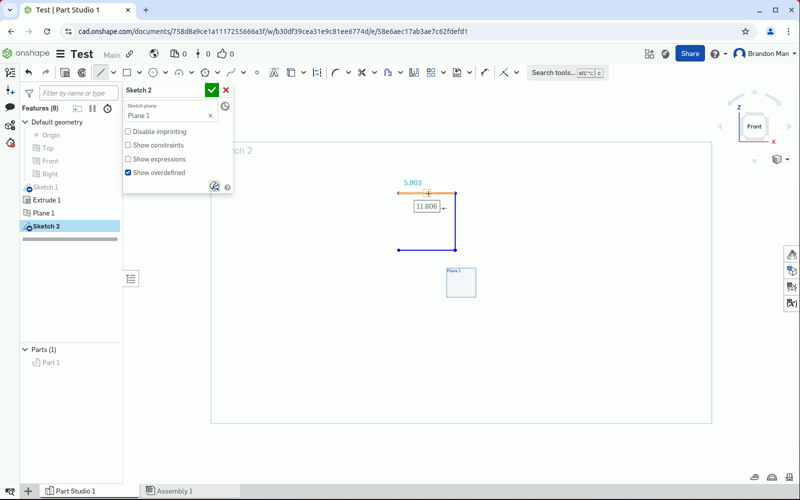
mouse_move(398, 250)
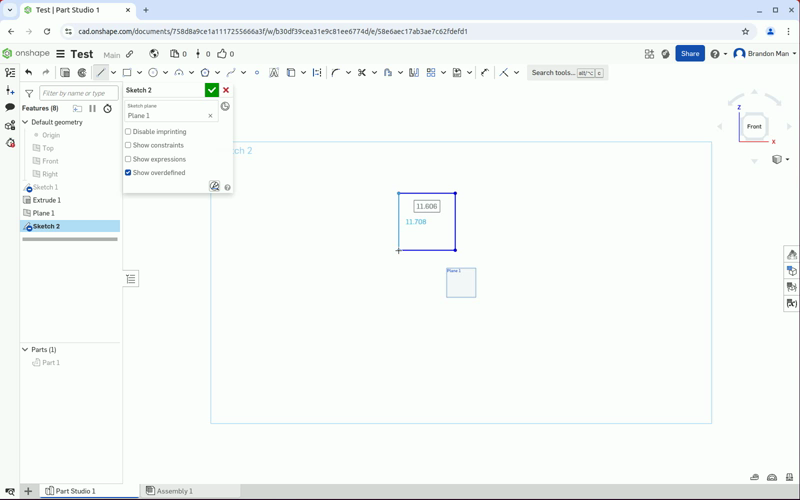
key_up(shift)
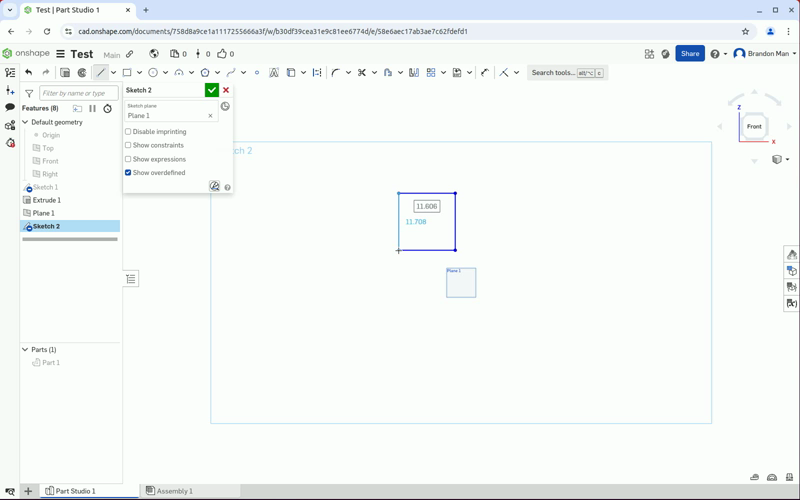
click(398, 250)
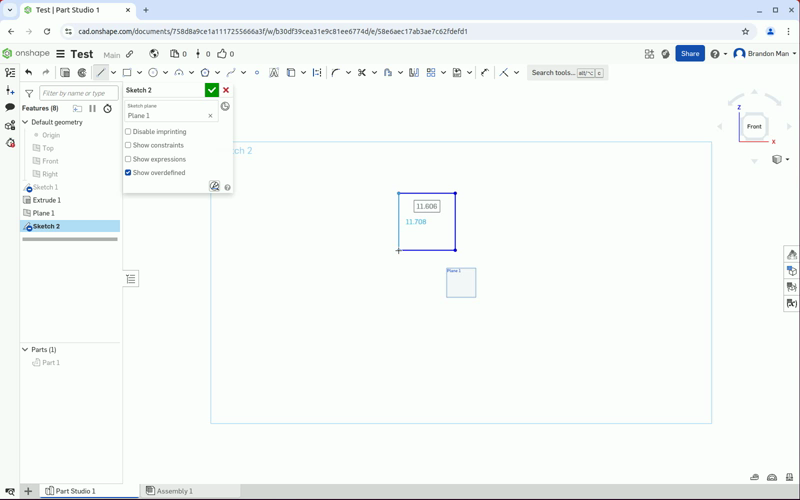
key(esc)
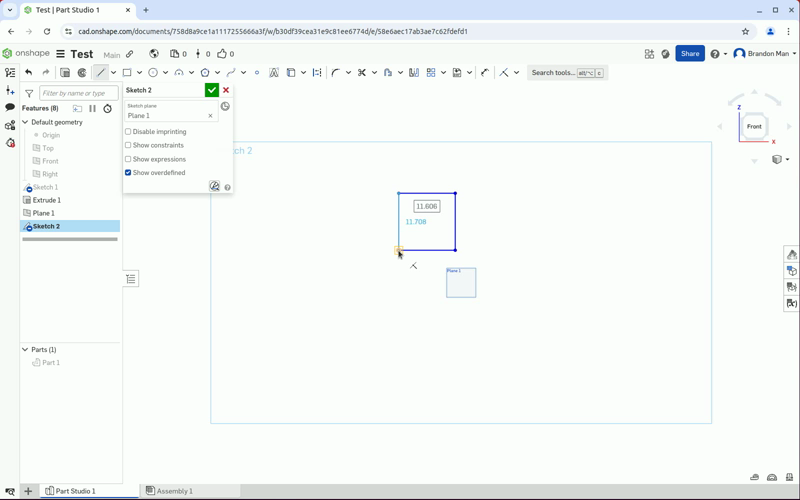
mouse_move(422, 239)
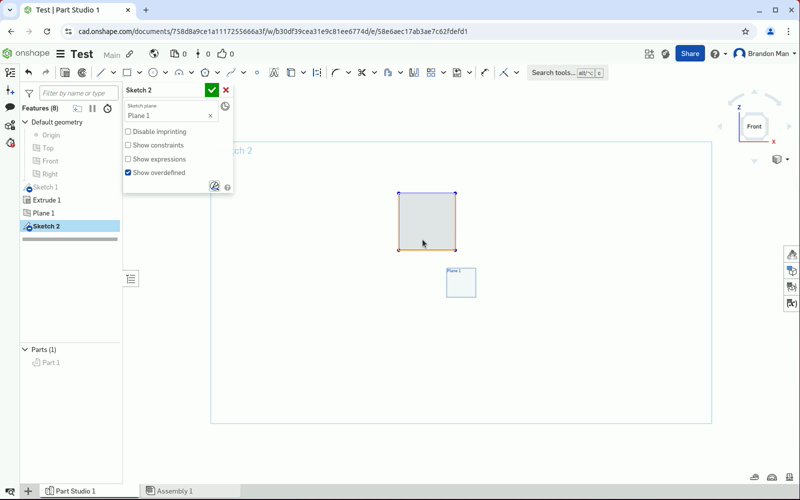
click(422, 239)
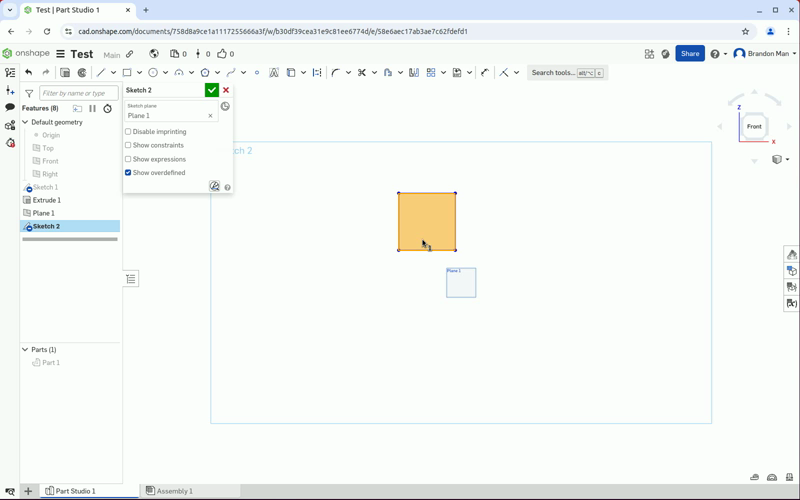
mouse_move(73, 352)
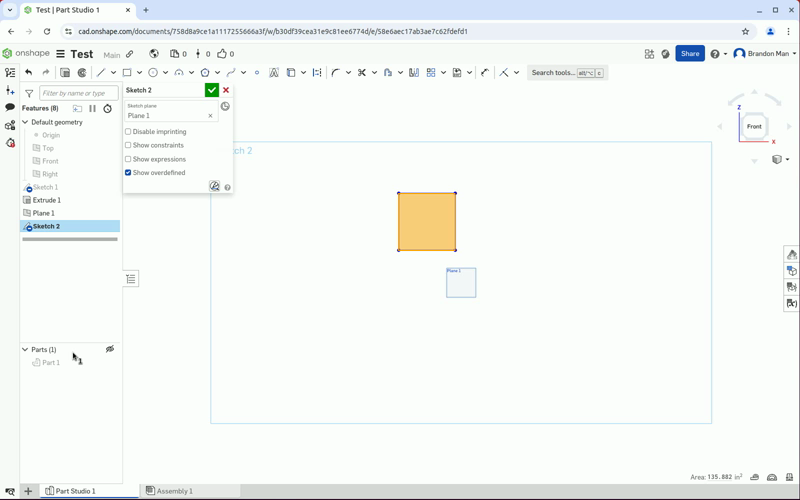
key(shift+y)
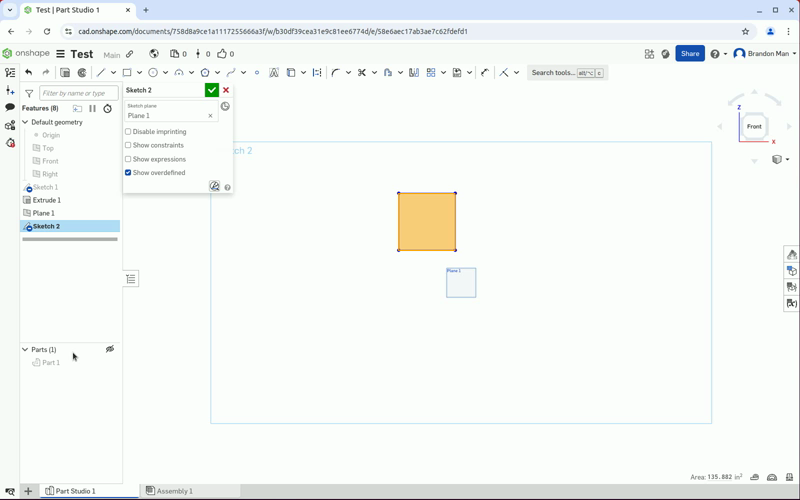
key(shift+e)
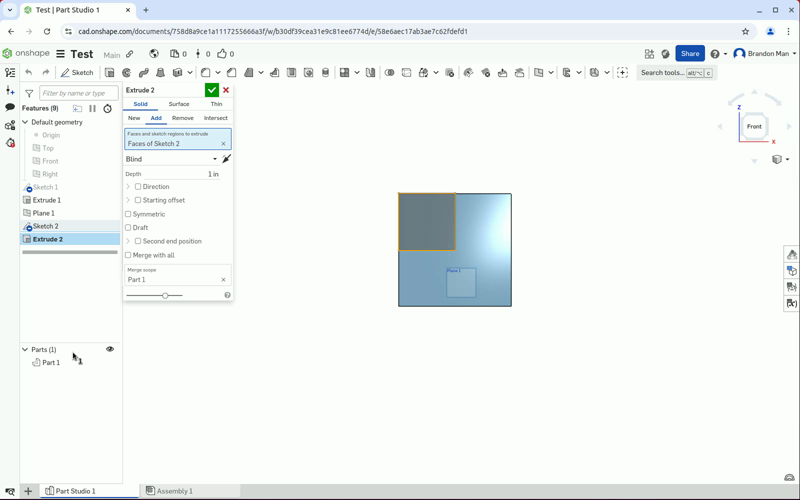
mouse_move(143, 106)
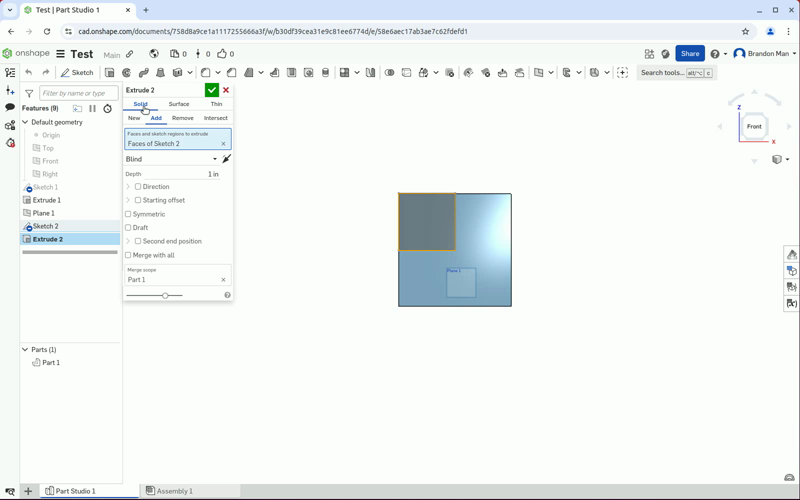
click(143, 106)
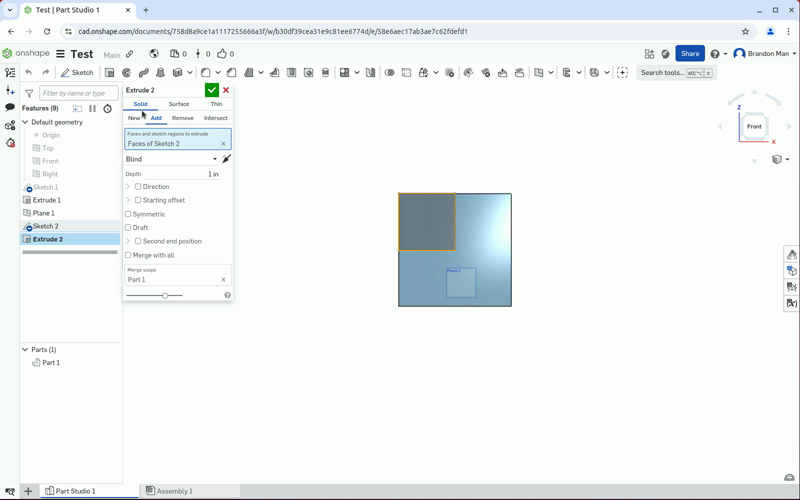
mouse_move(137, 120)
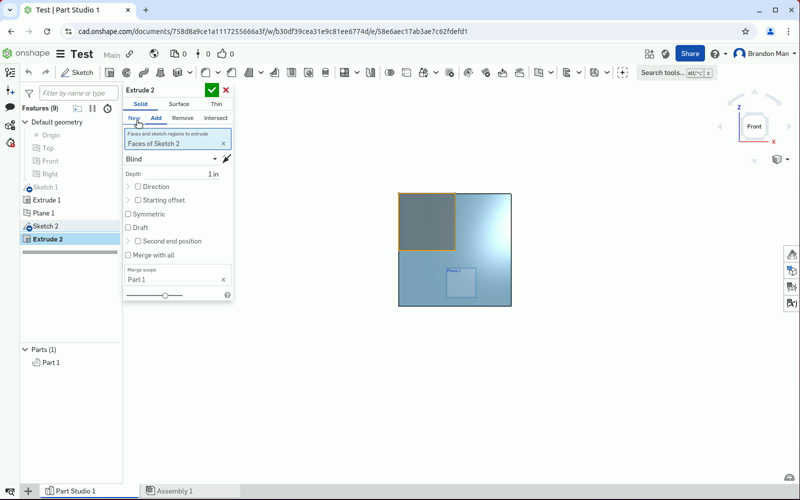
click(137, 120)
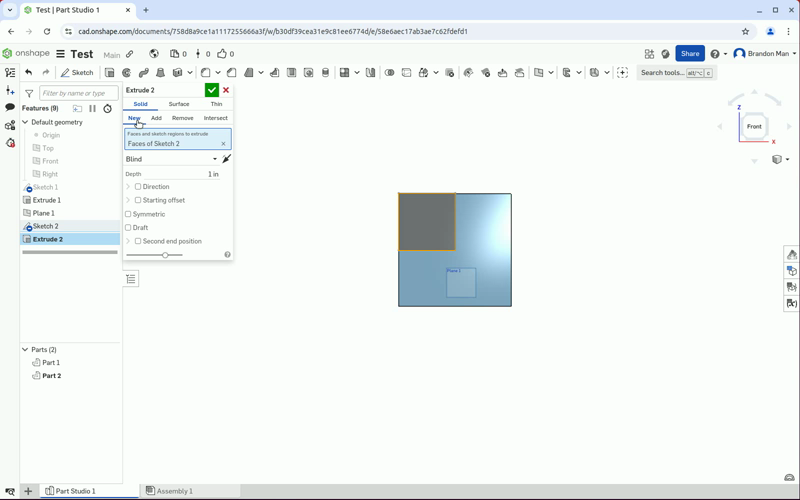
key(tab, 4)
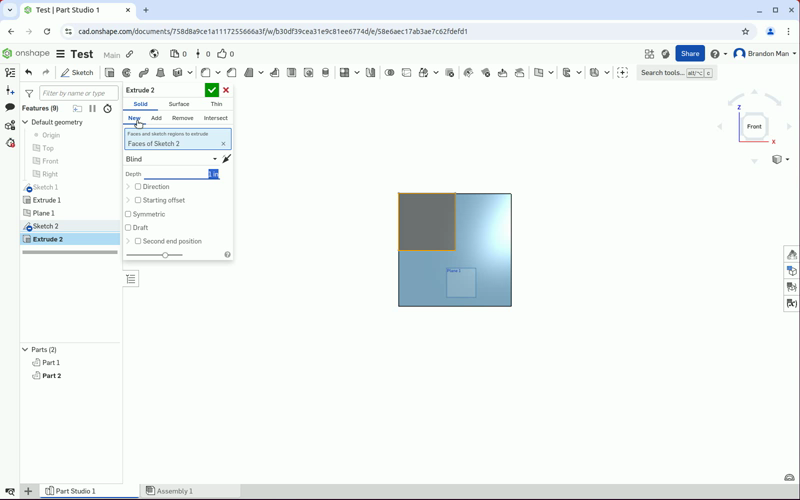
text(11.554)
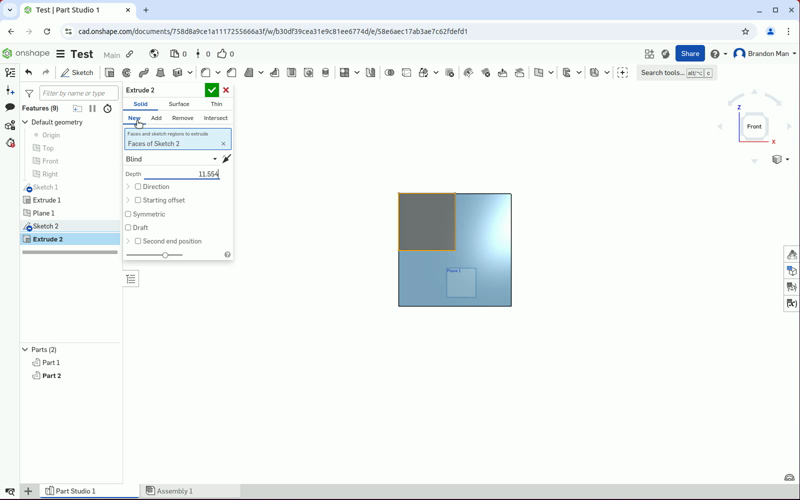
key(enter)
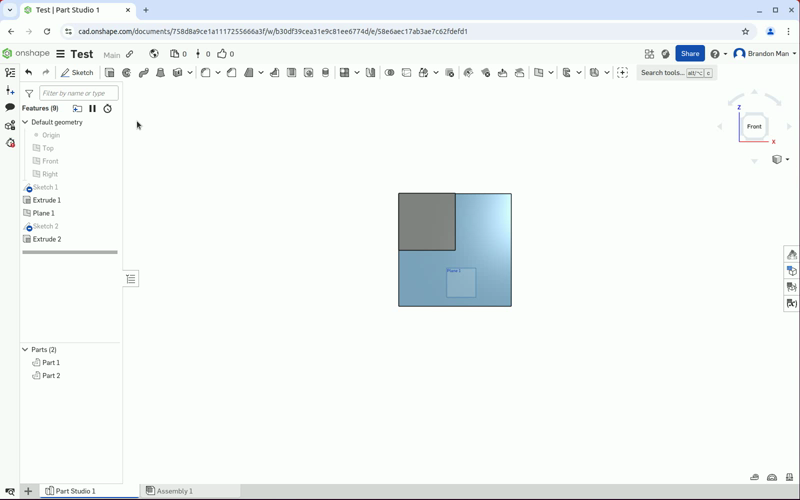
key(shift+h)
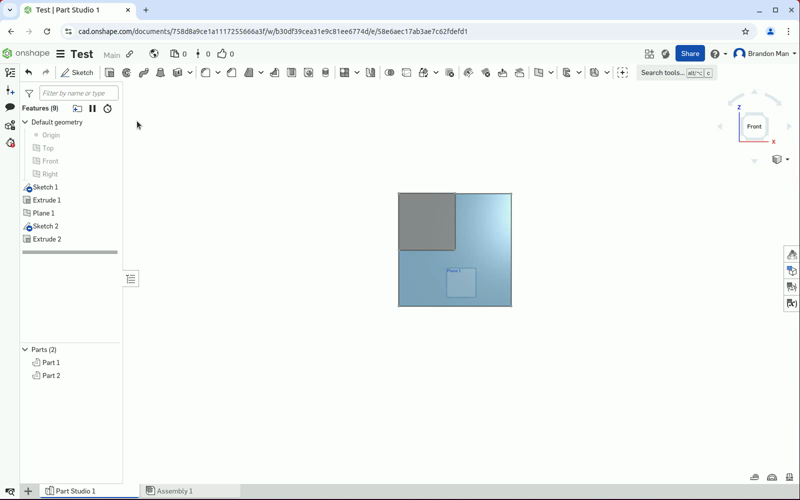
key(shift+h)
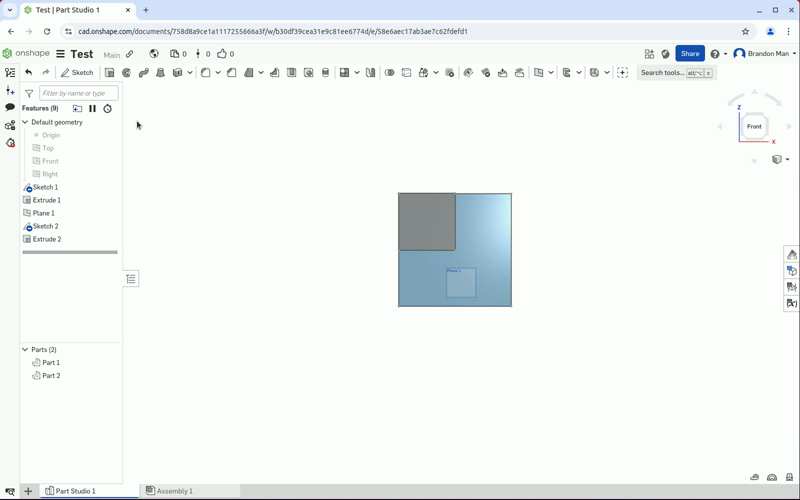
key(shift+7)
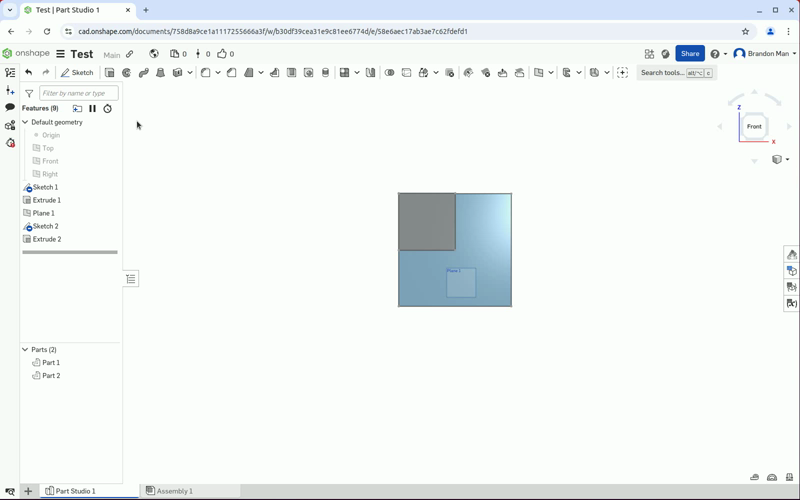
key(left, 2)
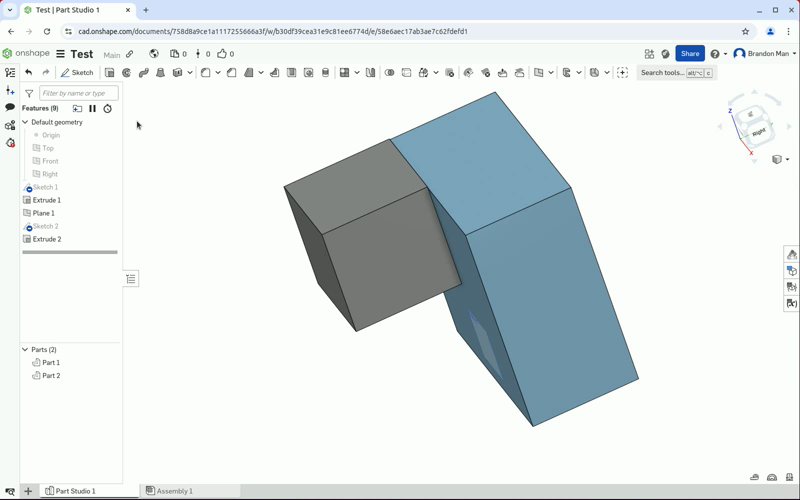
key(down, 2)
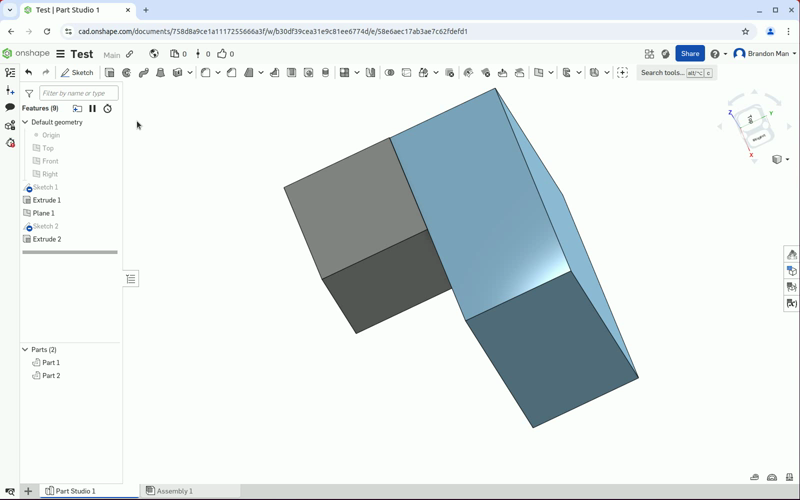
key(up, 2)
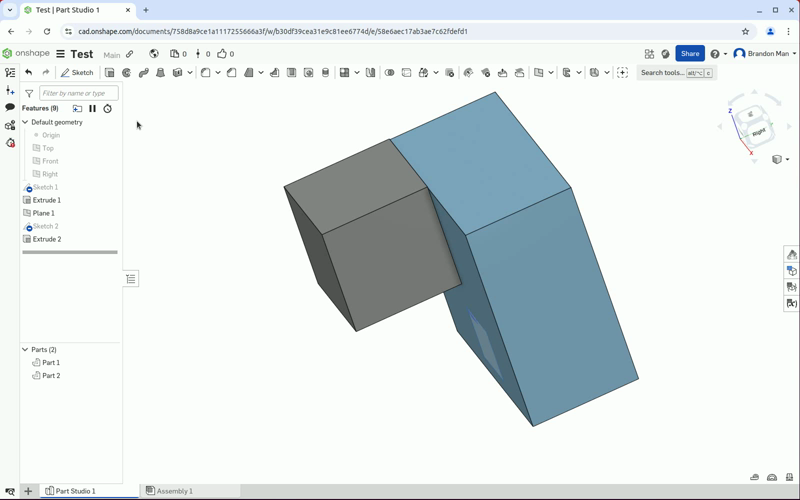
key(right, 2)
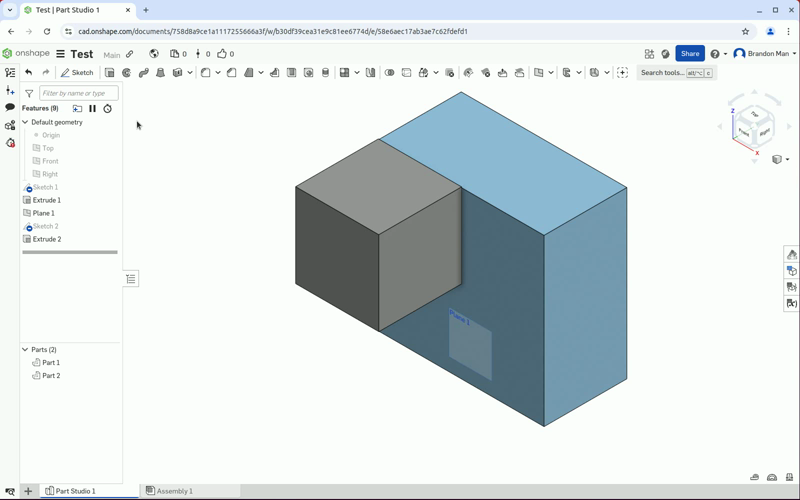
mouse_move(73, 189)
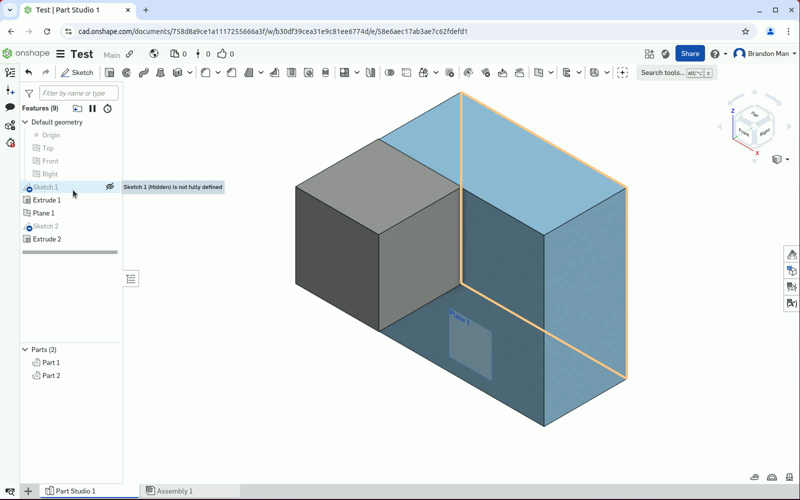
click(73, 189)